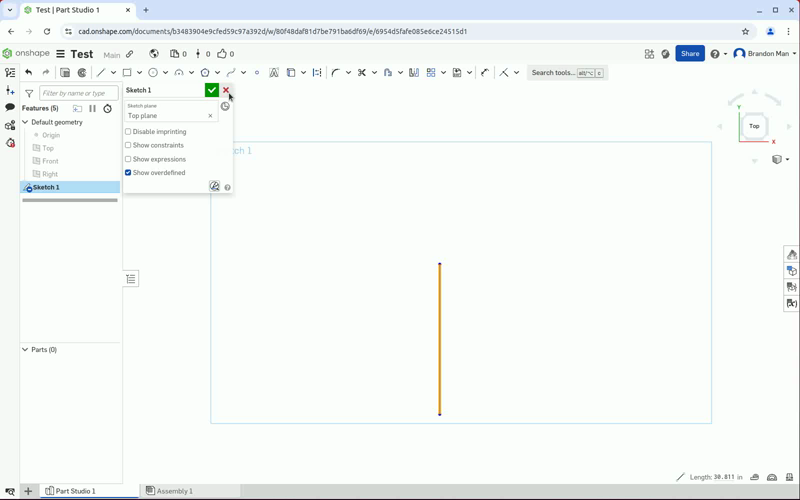
key(shift+h)
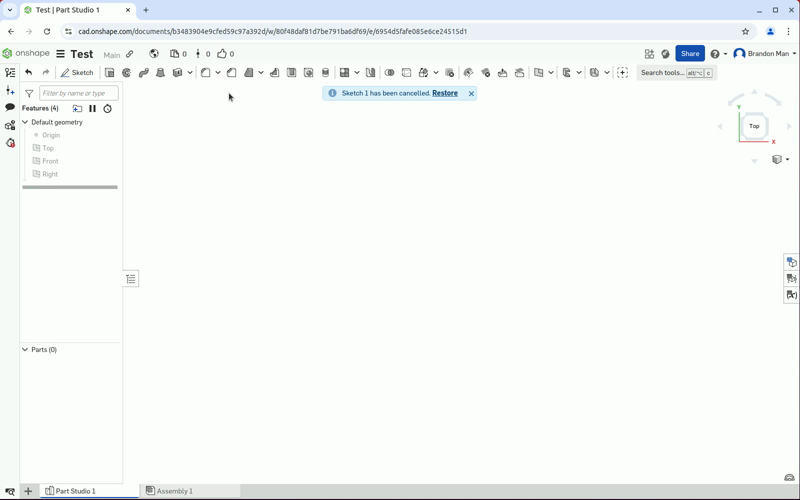
mouse_move(73, 352)
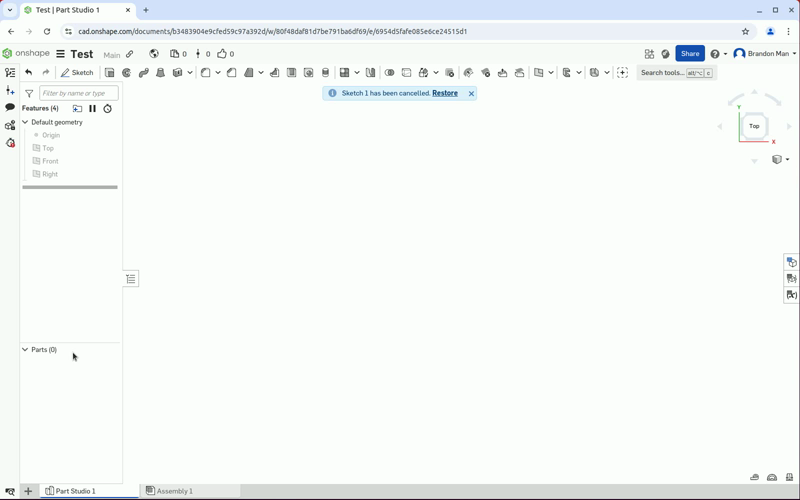
key(y)
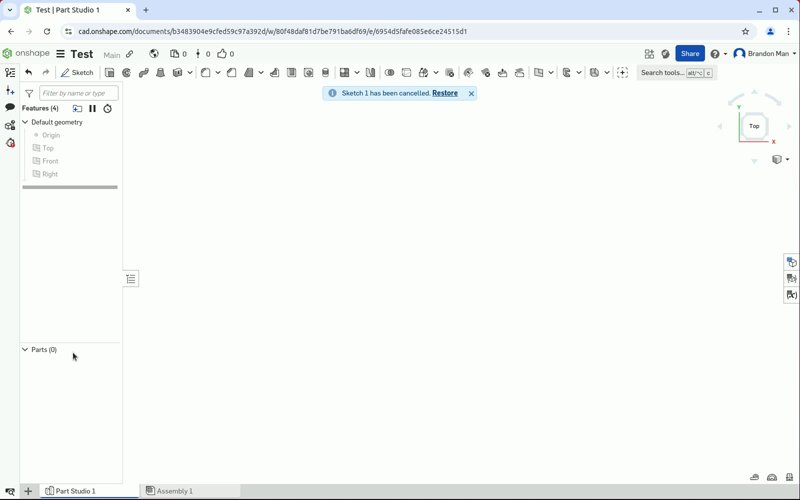
key(shift+p)
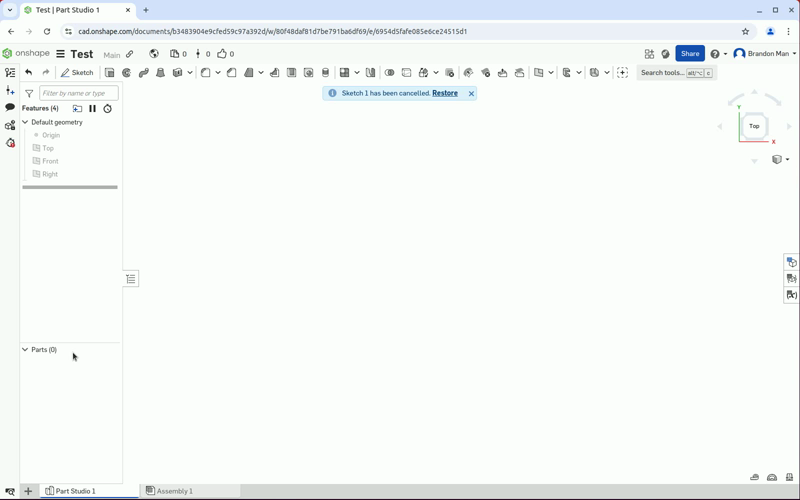
key(space)
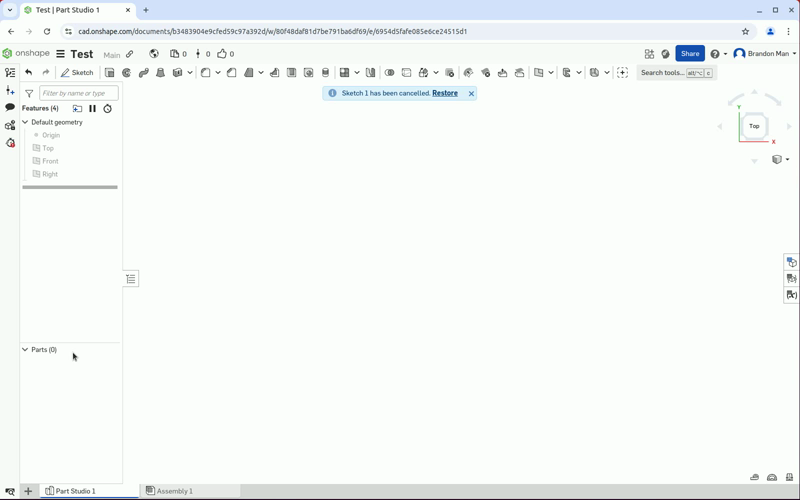
key_down(shift)
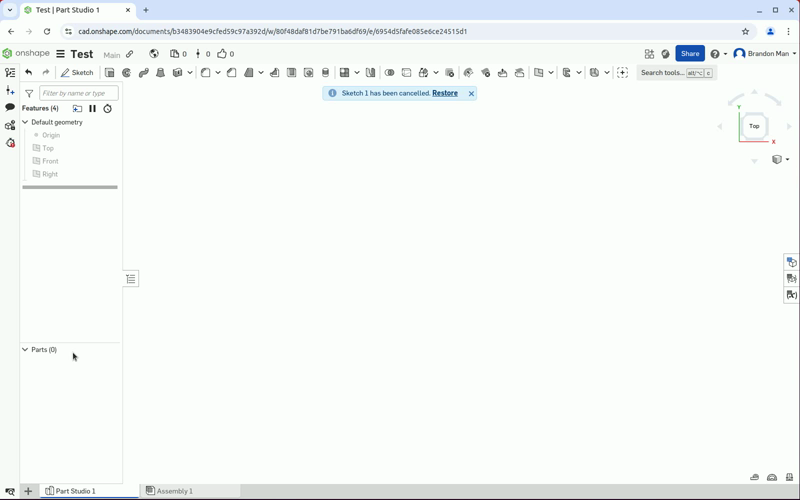
key(up)
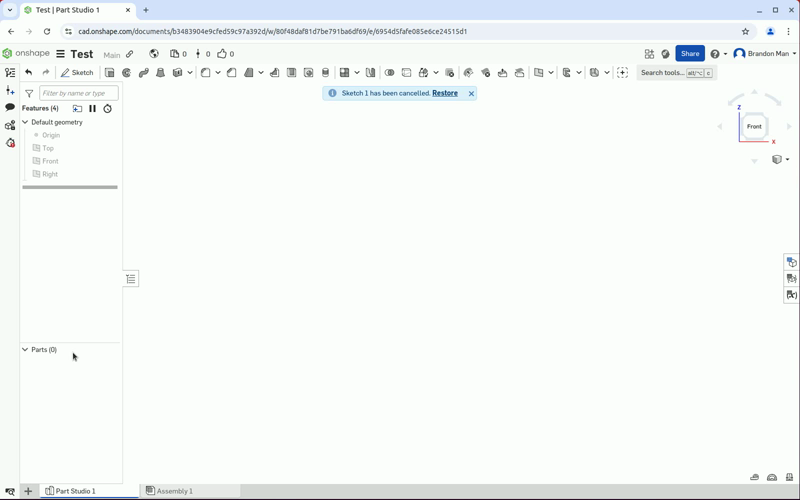
key_up(shift)
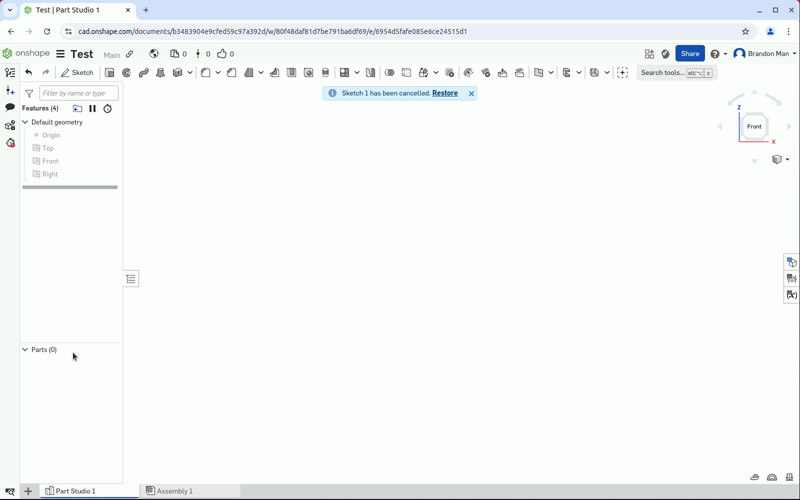
key(space)
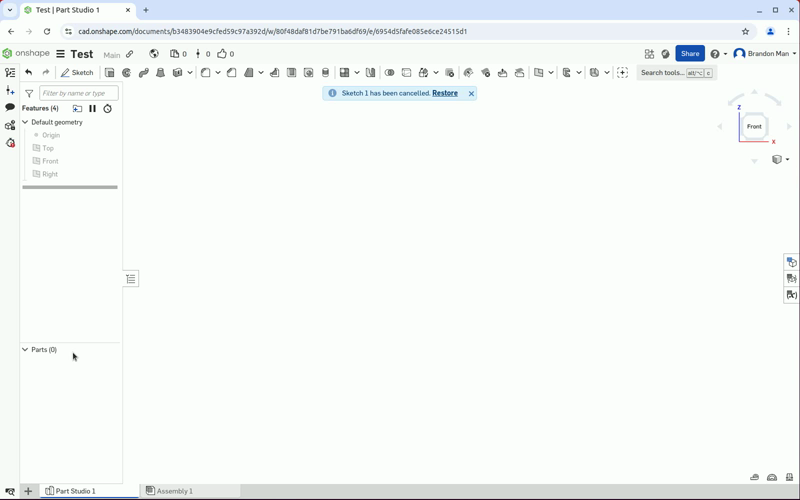
key_down(shift)
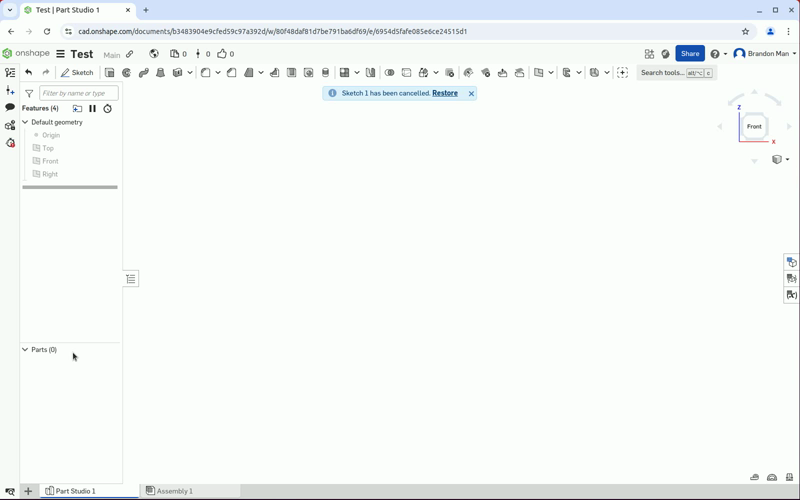
key(left)
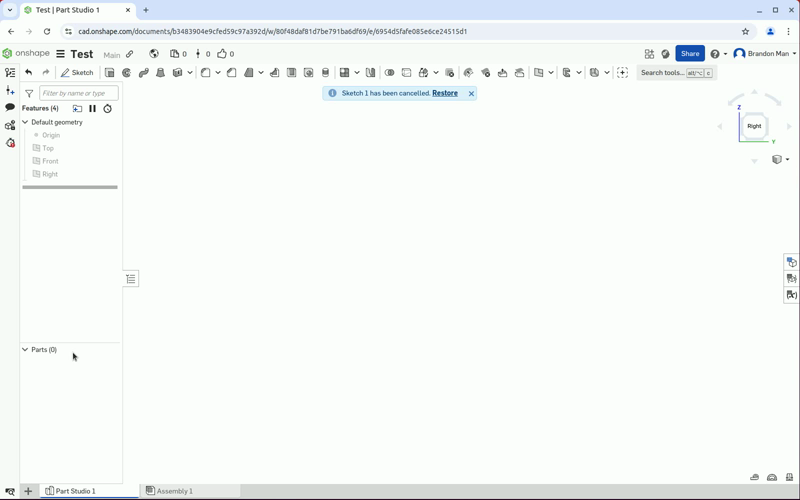
key_up(shift)
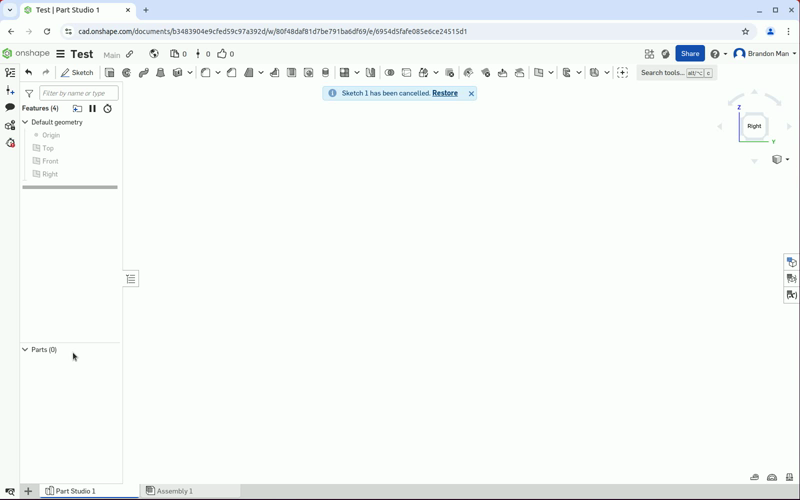
mouse_move(73, 352)
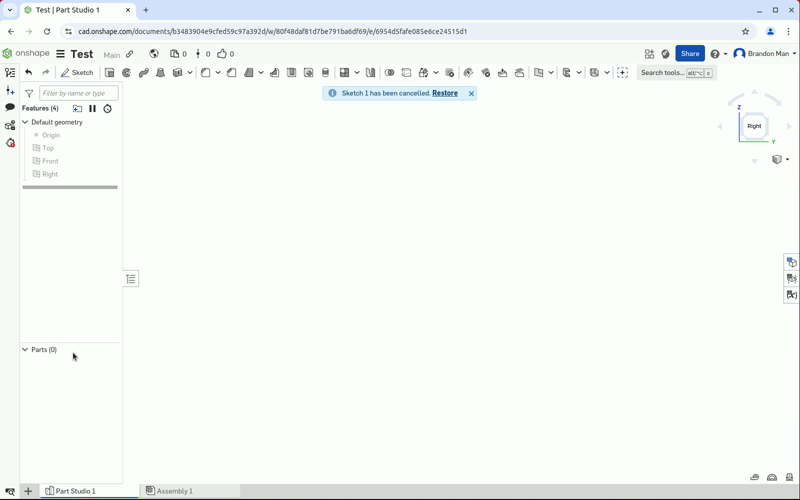
key(shift+y)
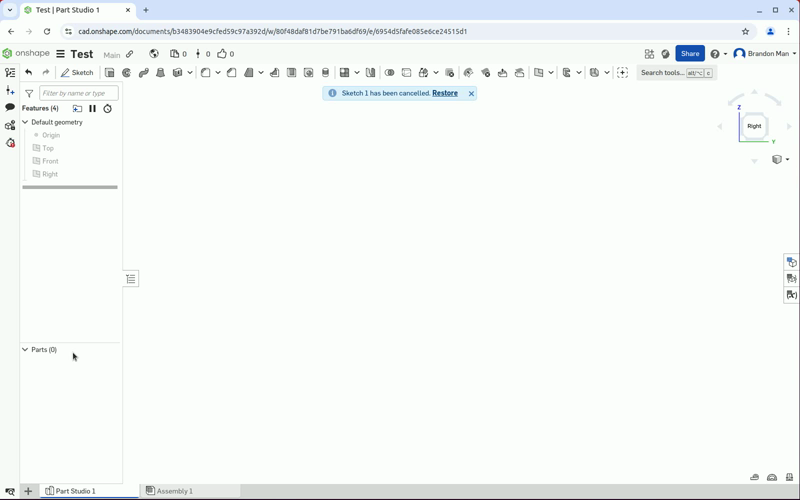
key(shift+s)
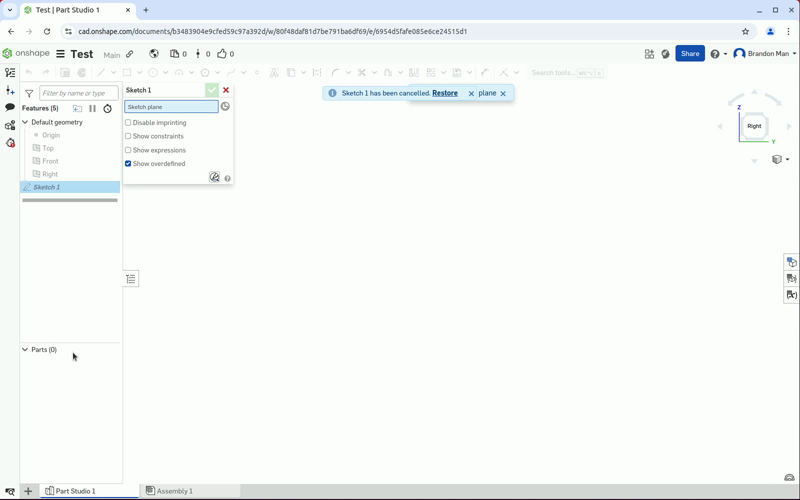
mouse_move(73, 176)
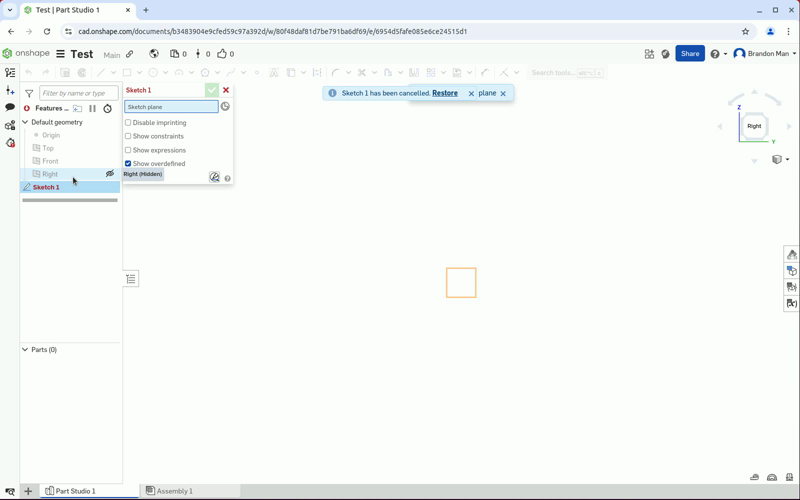
click(73, 176)
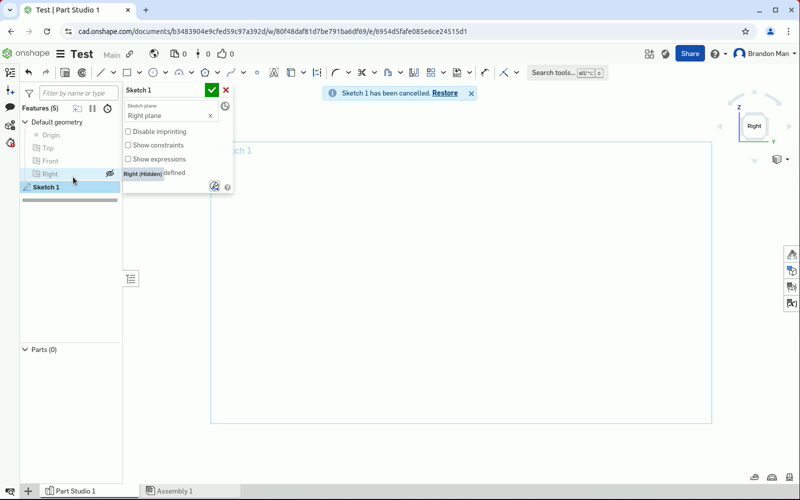
mouse_move(73, 352)
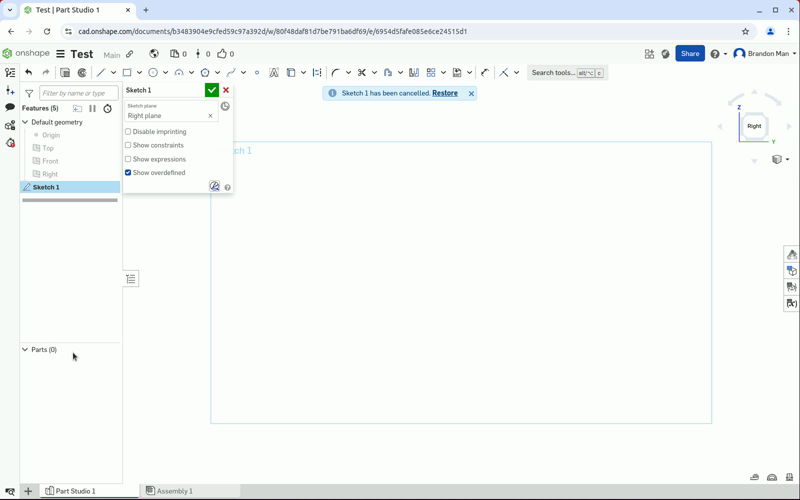
key(y)
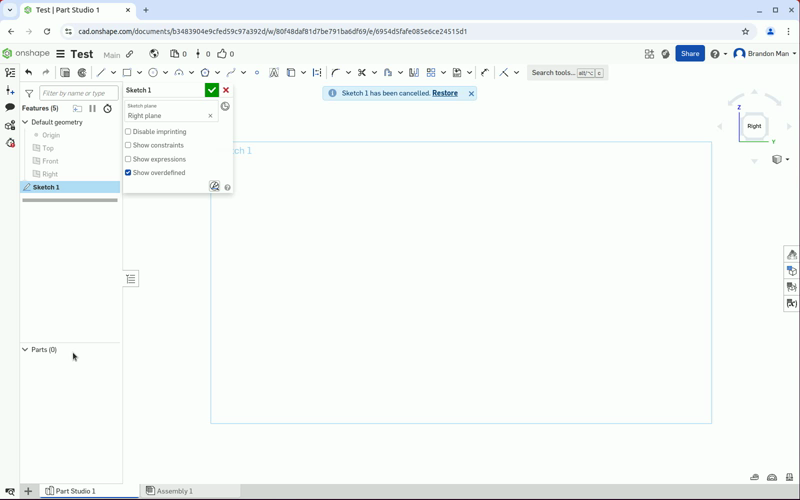
key(l)
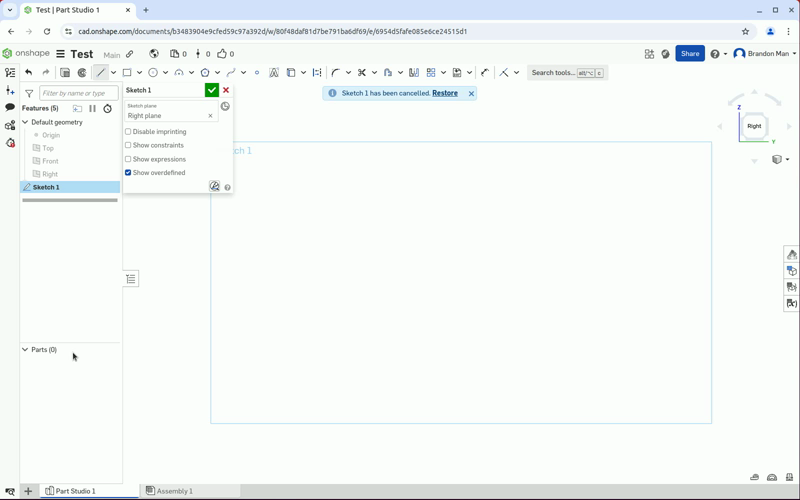
key_down(shift)
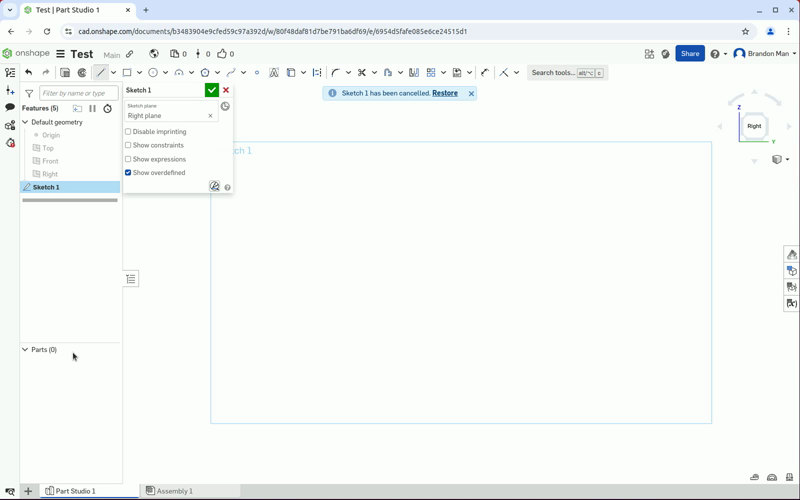
mouse_move(460, 282)
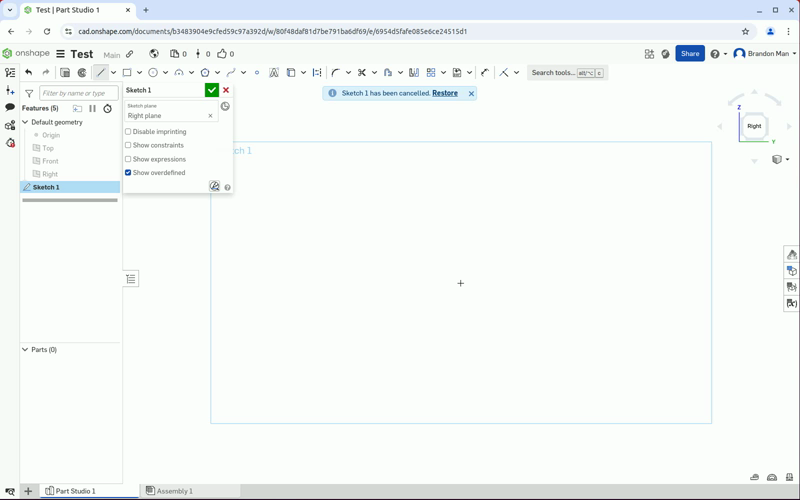
click(460, 282)
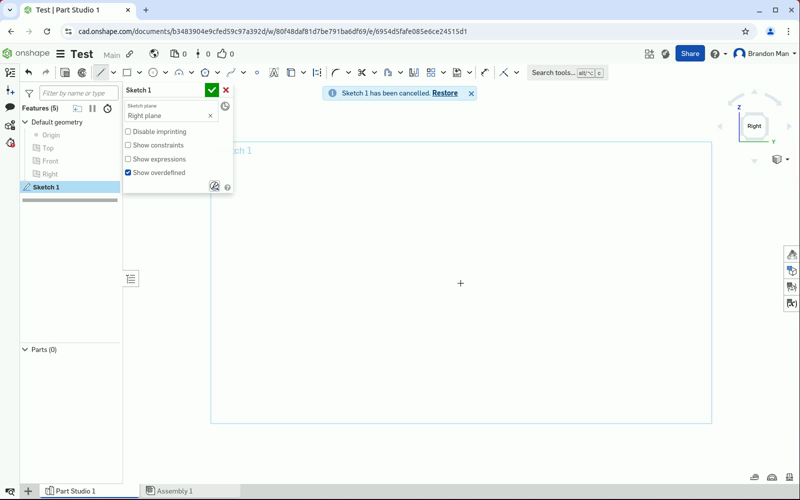
key_up(shift)
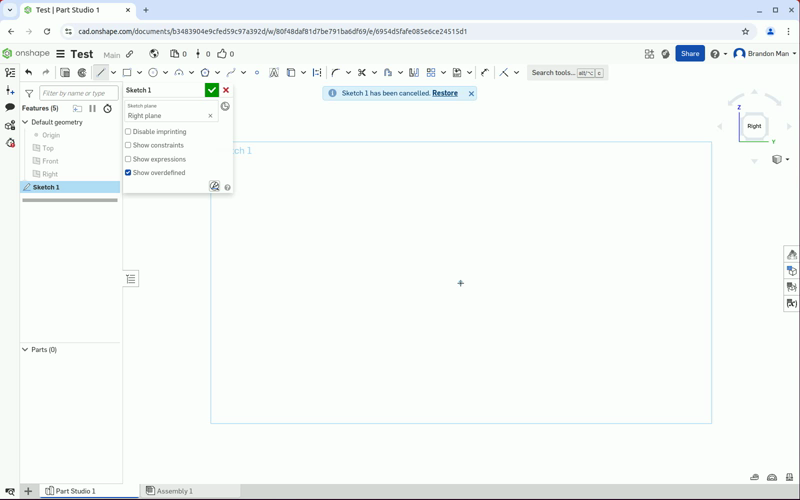
key_down(shift)
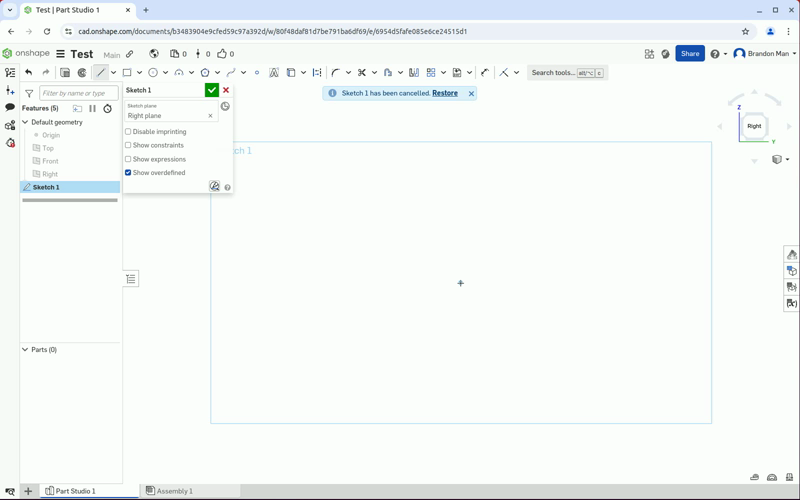
mouse_move(529, 282)
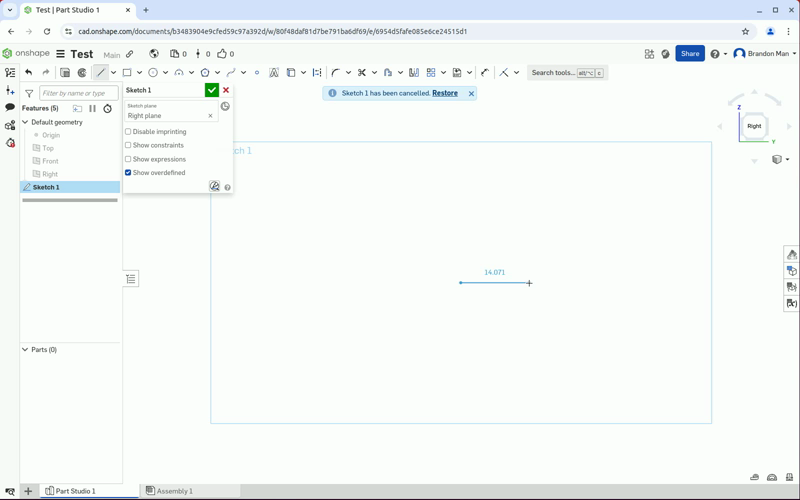
click(529, 282)
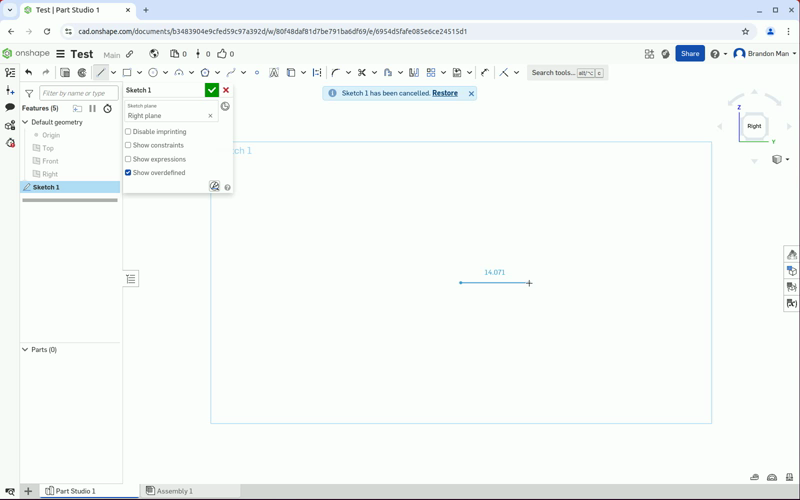
key_up(shift)
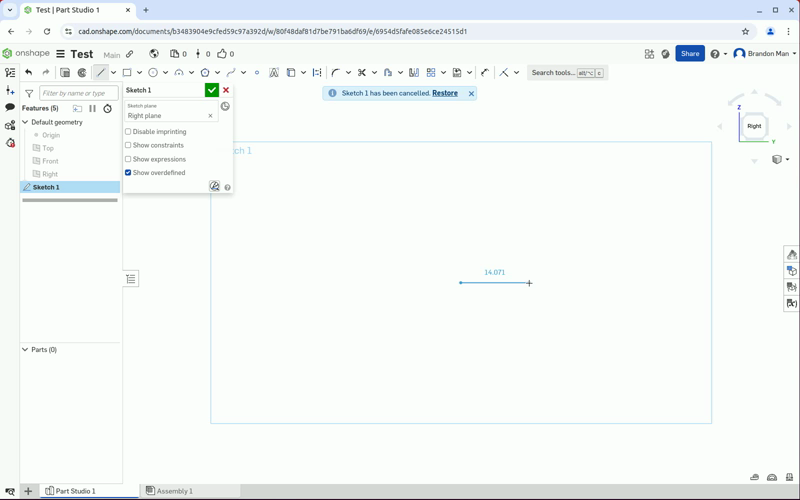
key_down(shift)
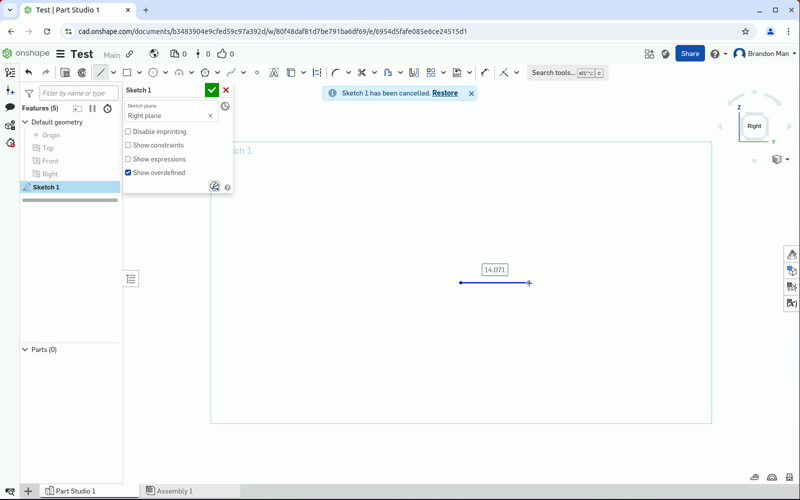
mouse_move(529, 216)
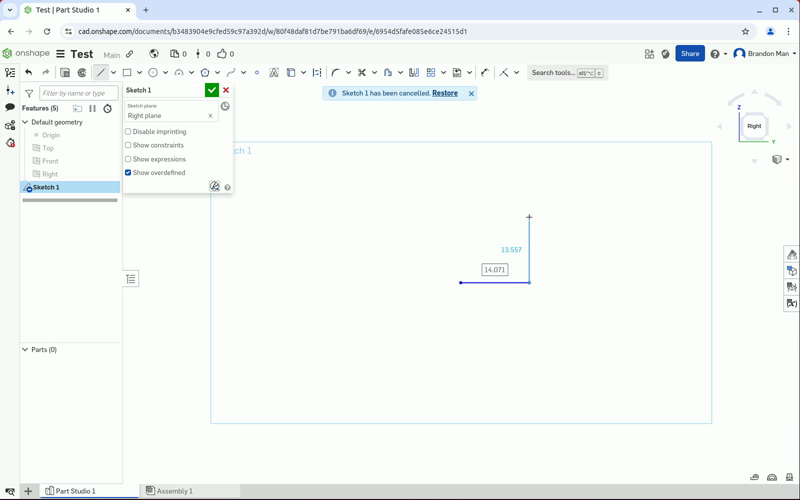
click(529, 216)
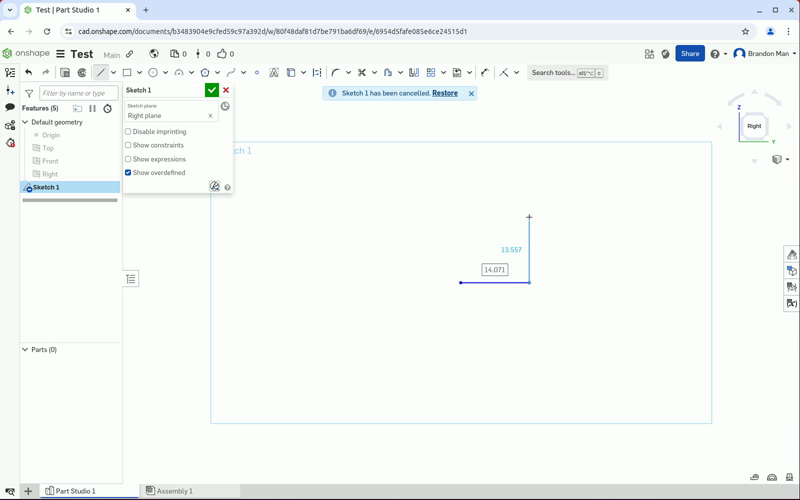
key_up(shift)
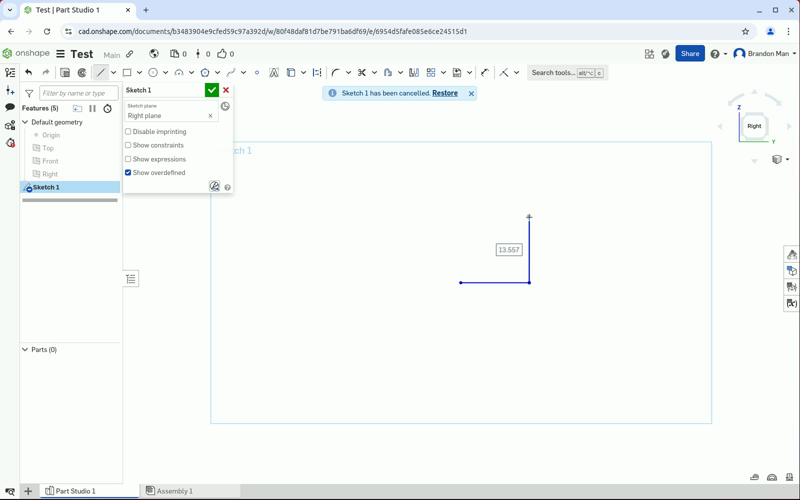
key_down(shift)
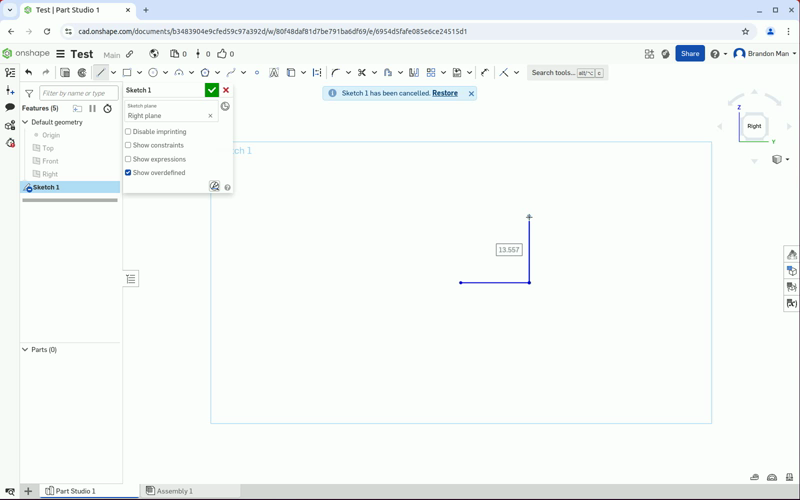
mouse_move(460, 216)
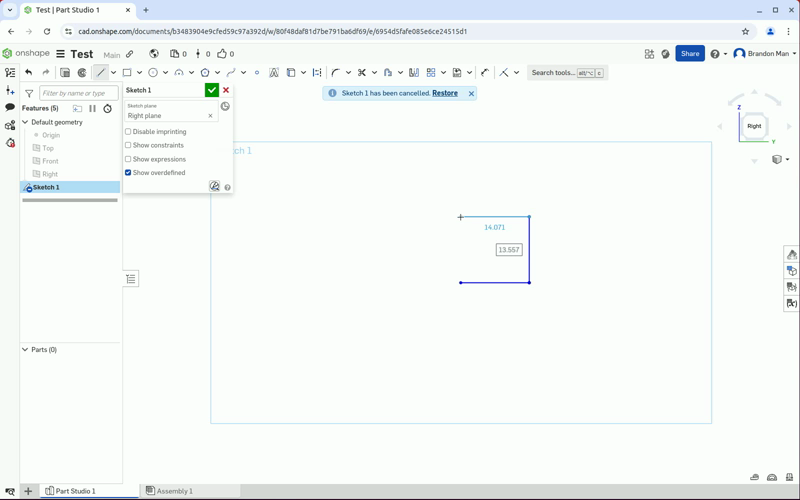
click(460, 216)
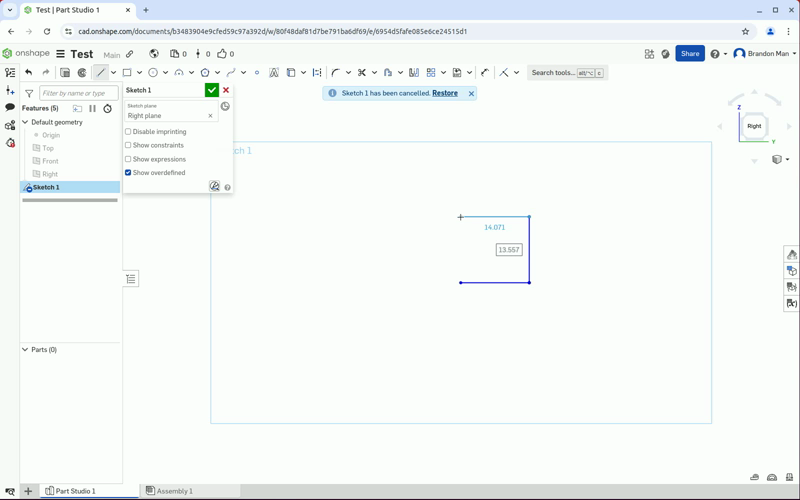
key_up(shift)
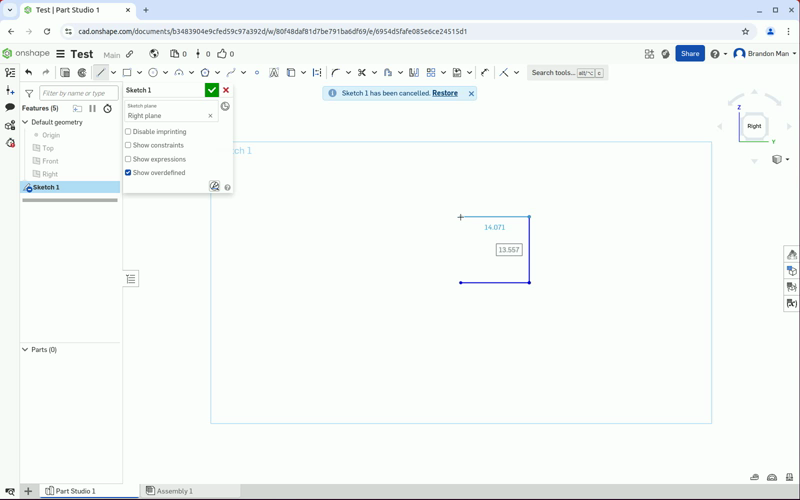
key_down(shift)
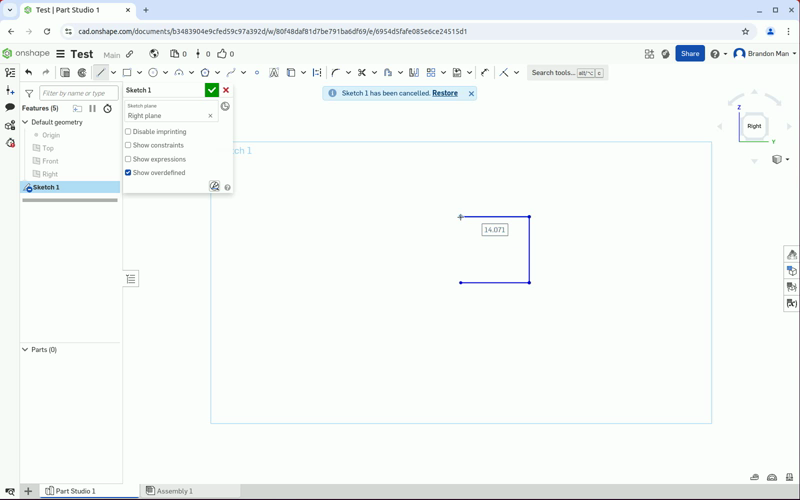
mouse_move(460, 282)
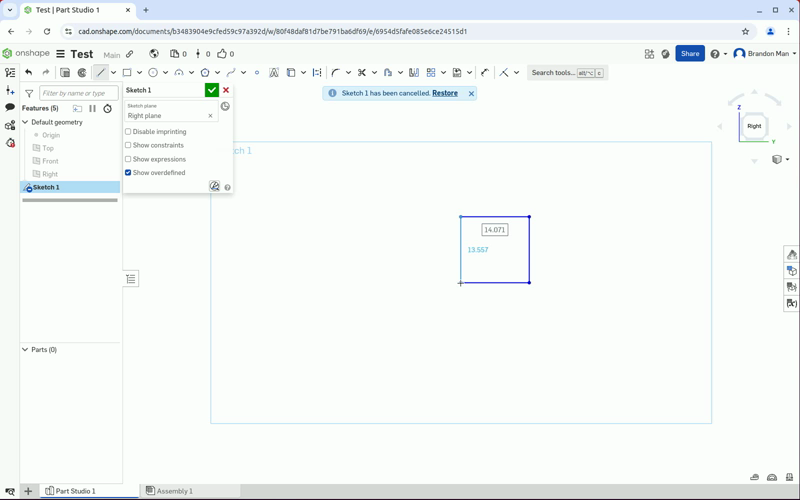
key_up(shift)
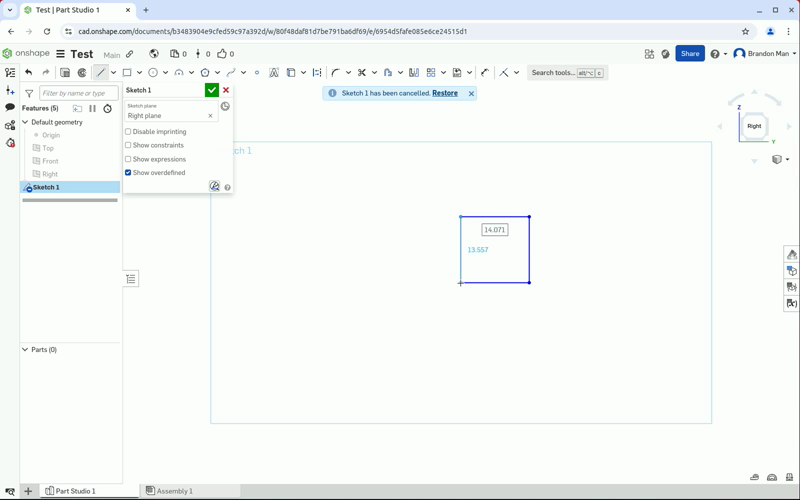
click(460, 282)
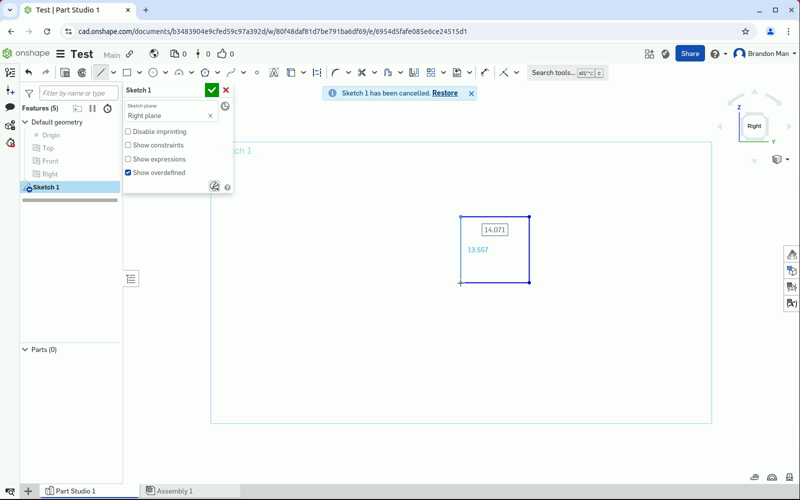
key(esc)
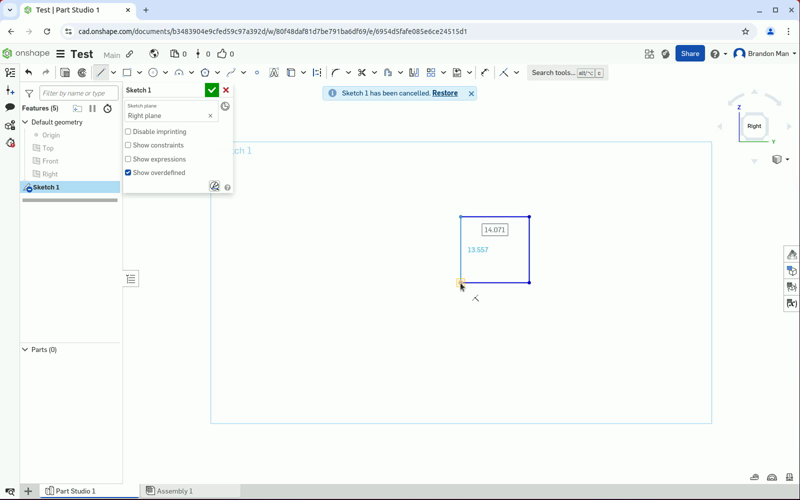
mouse_move(472, 225)
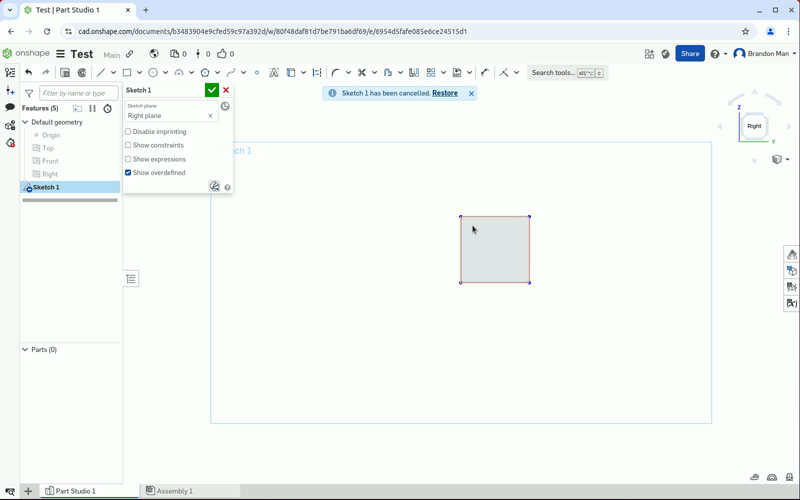
click(472, 225)
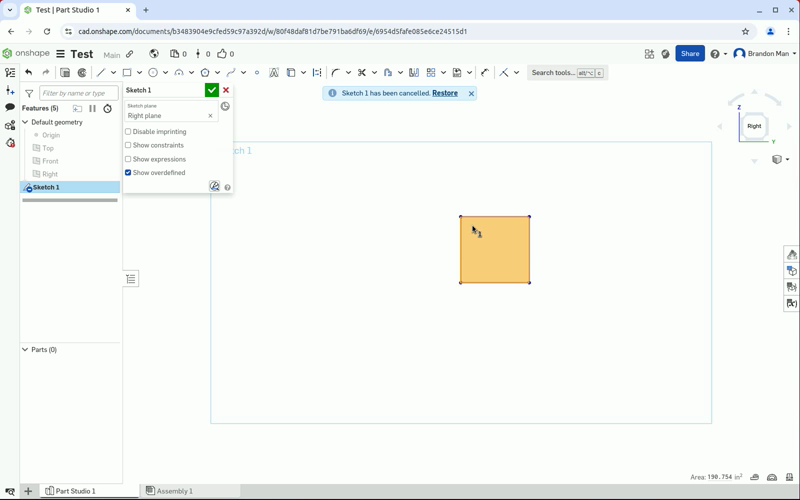
mouse_move(73, 352)
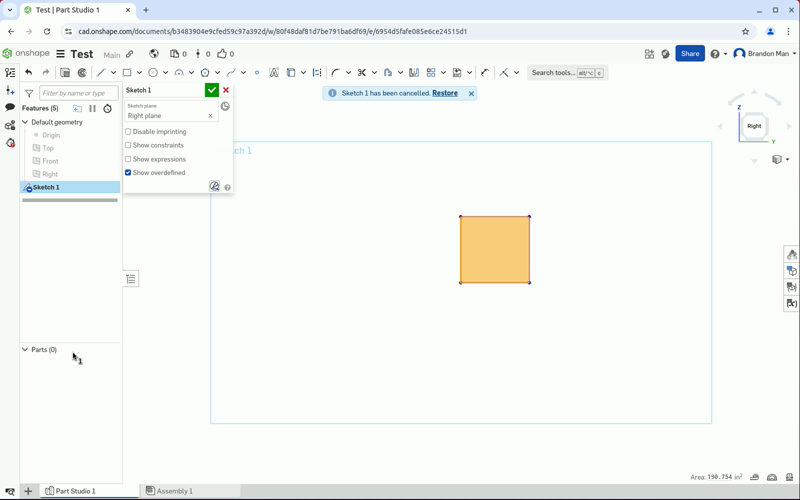
key(shift+y)
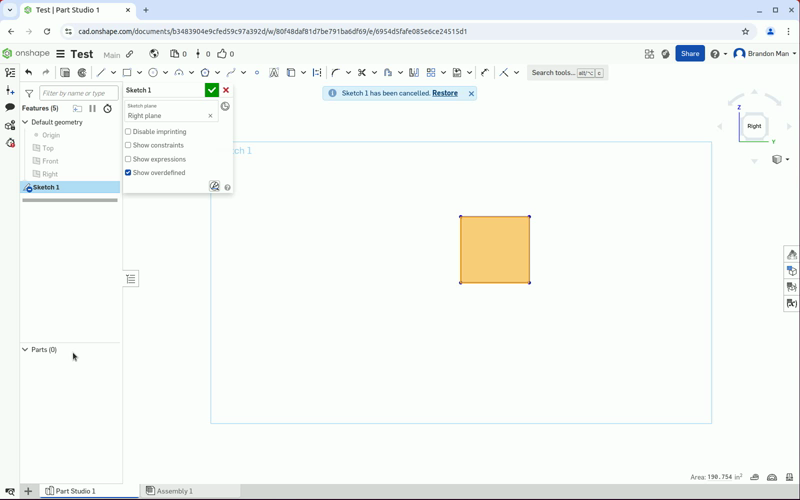
key(shift+e)
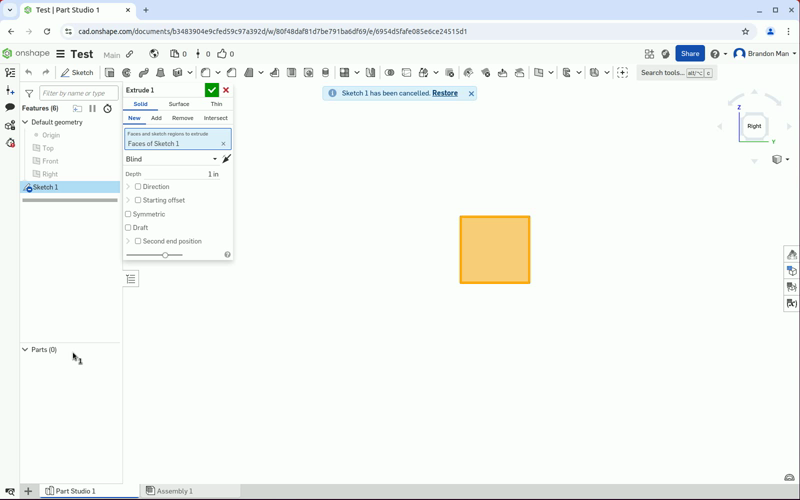
mouse_move(143, 106)
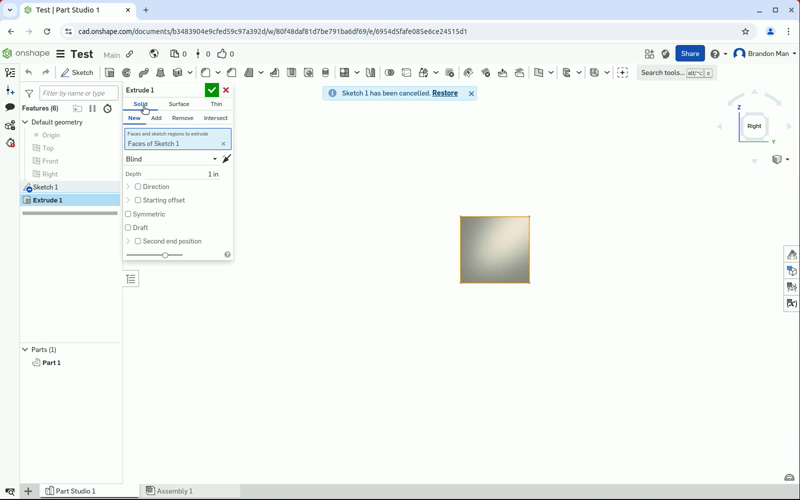
click(143, 106)
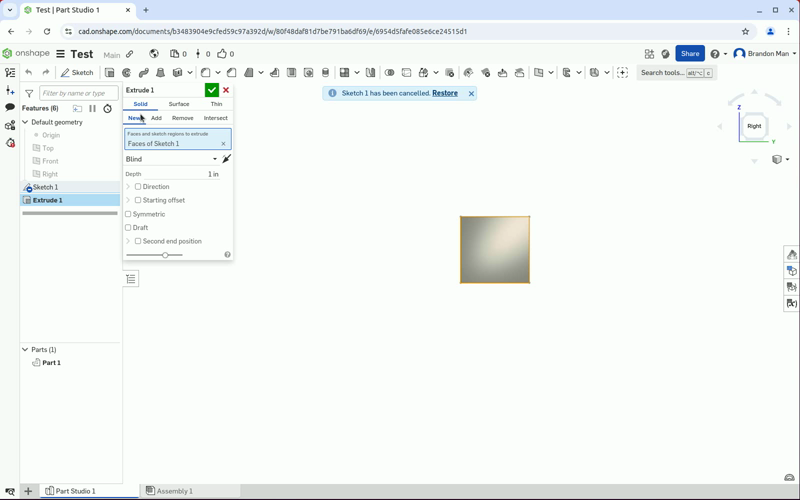
mouse_move(137, 120)
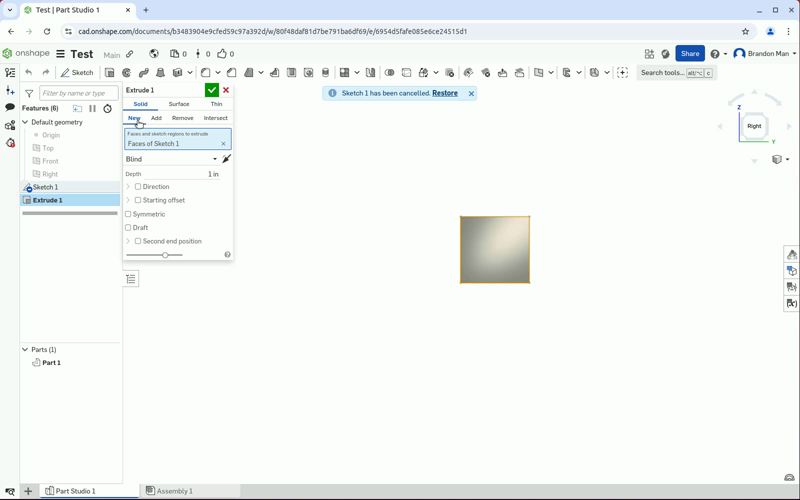
click(137, 120)
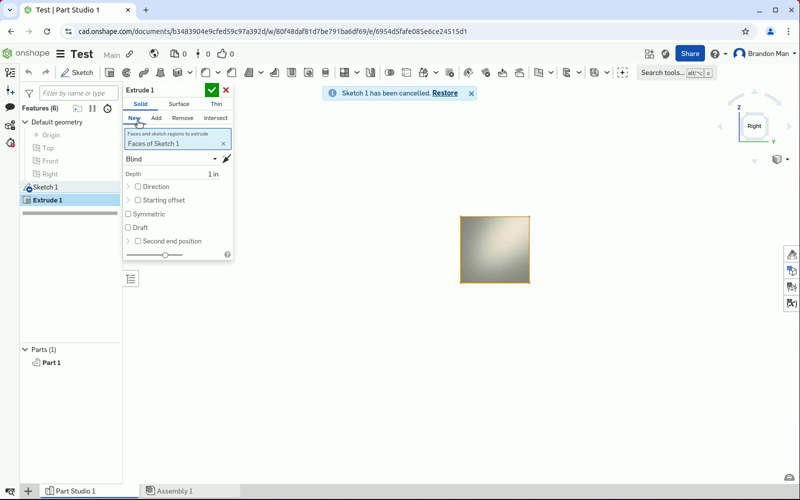
key(tab, 4)
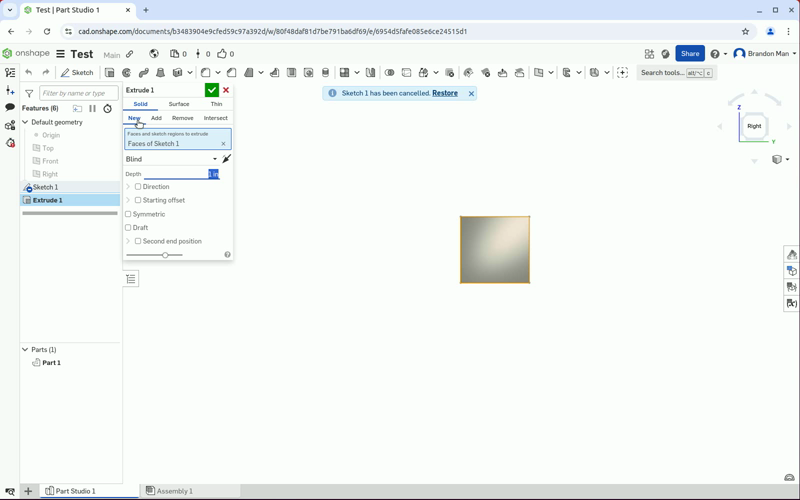
text(23.108)
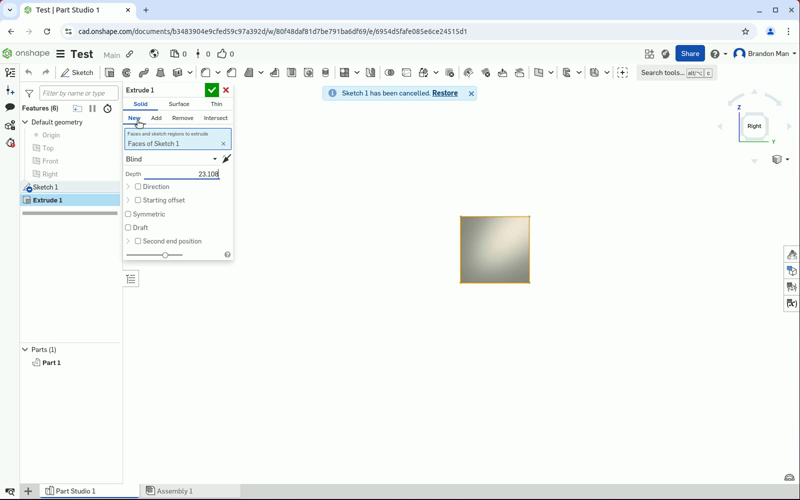
key(enter)
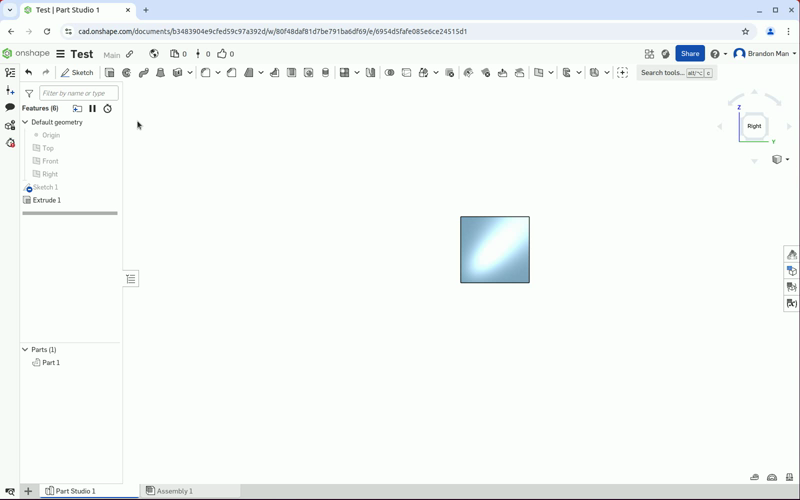
key(shift+h)
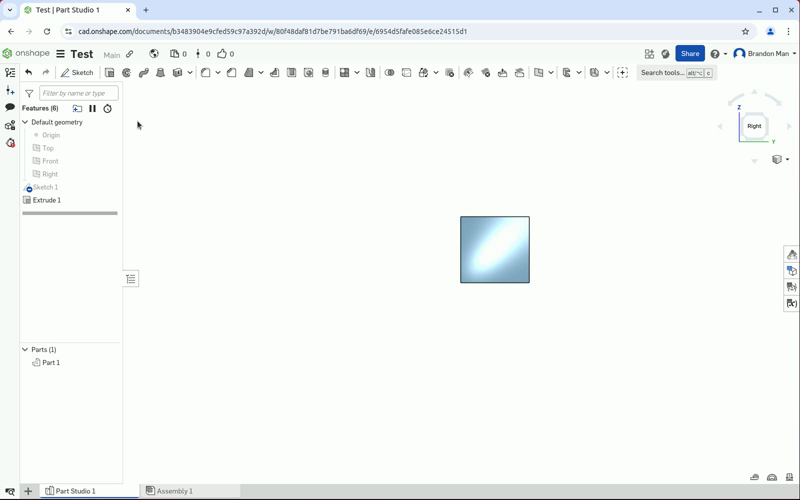
key(shift+h)
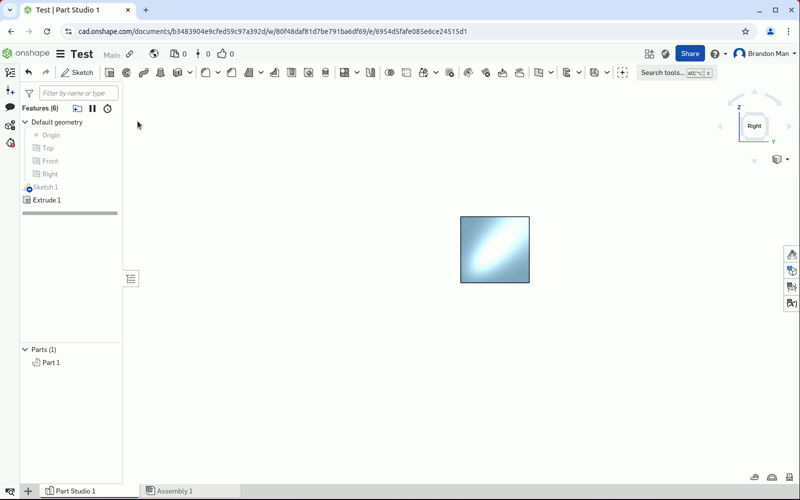
mouse_move(73, 189)
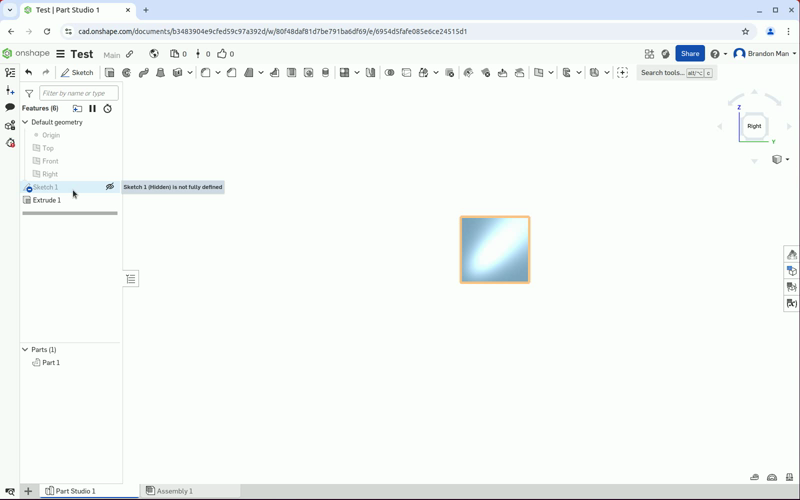
click(73, 189)
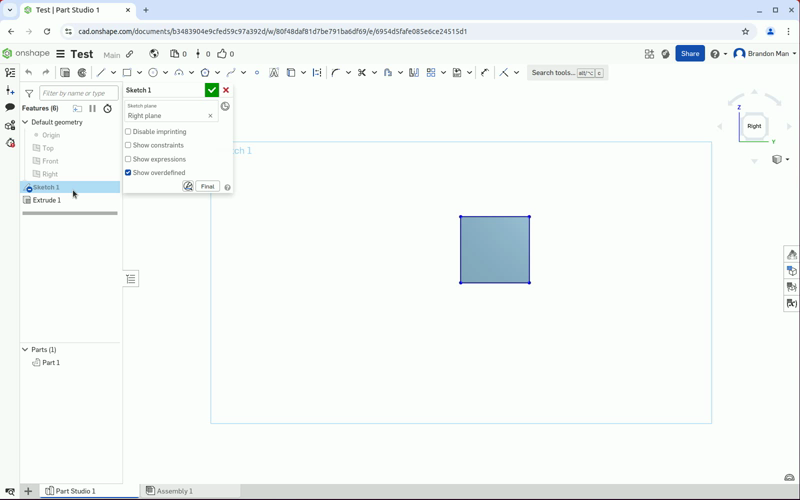
mouse_move(229, 92)
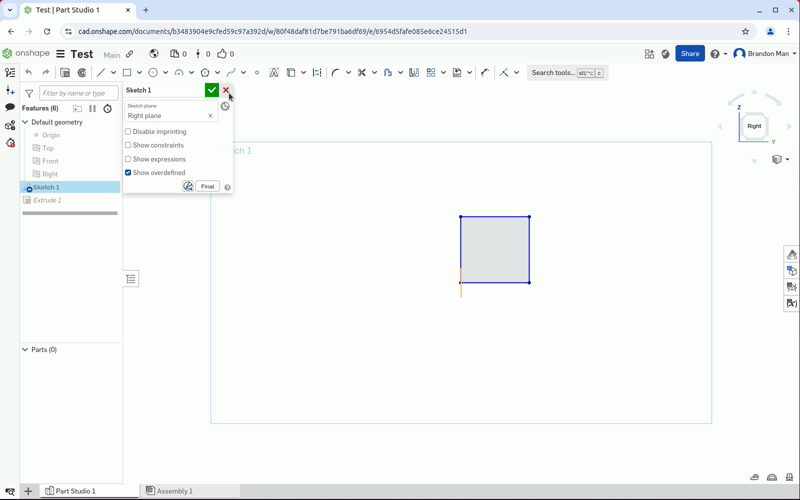
click(229, 92)
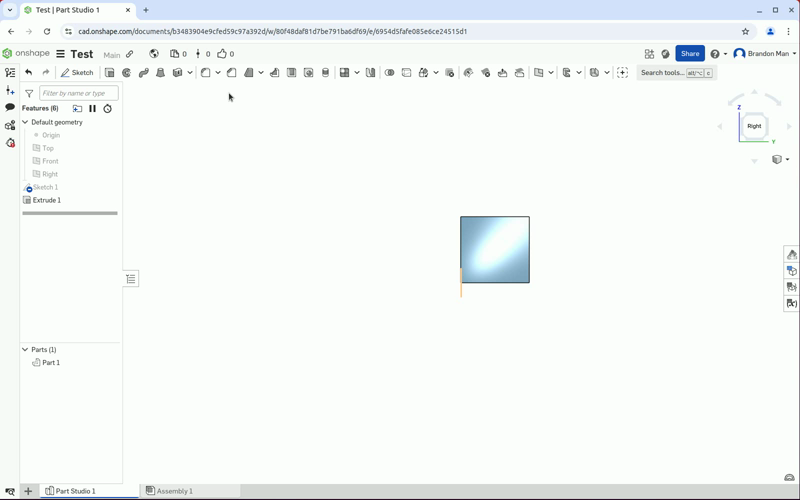
mouse_move(73, 352)
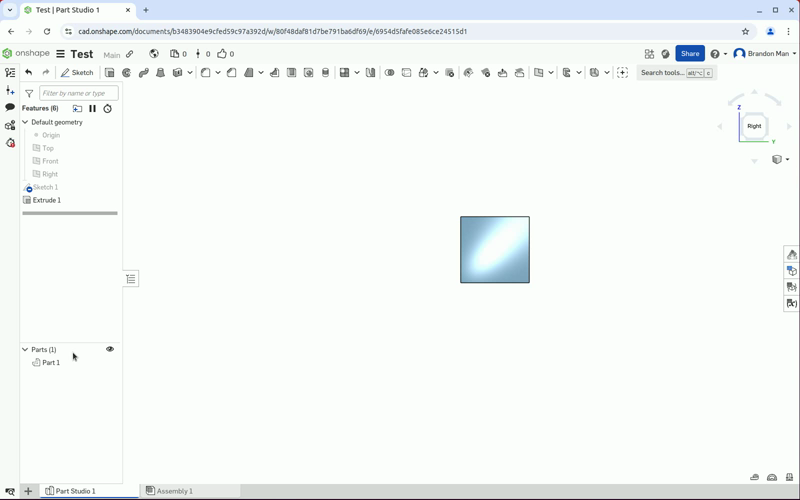
key(y)
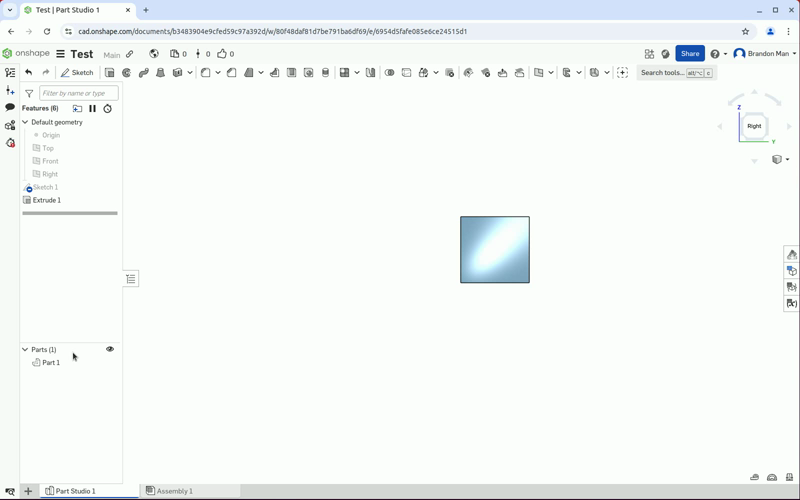
key(shift+p)
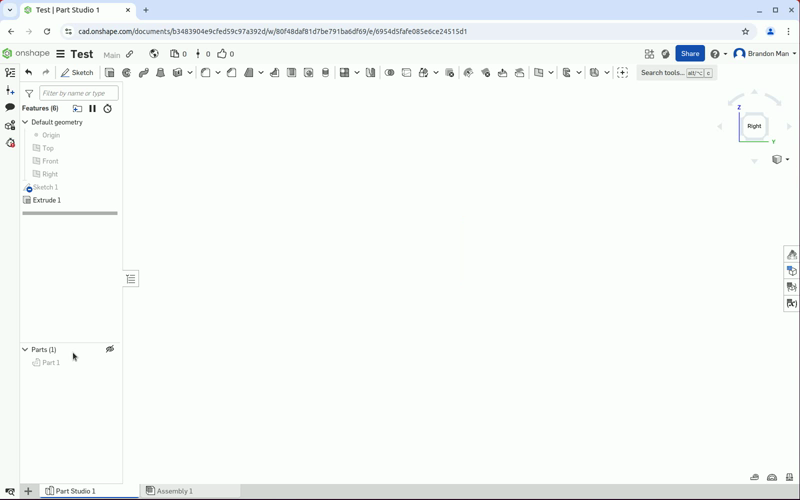
key(space)
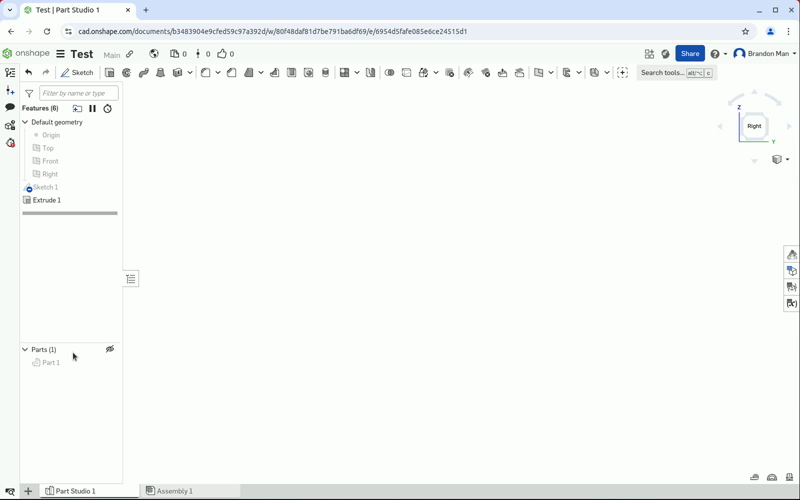
key_down(shift)
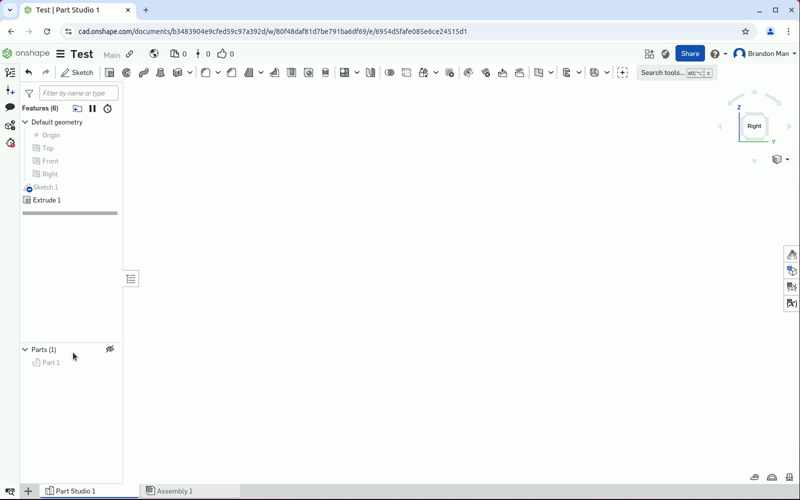
key(right)
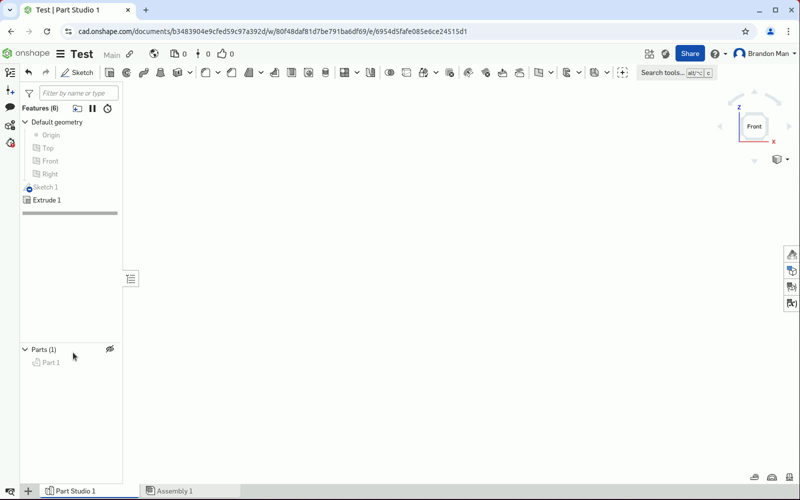
key_up(shift)
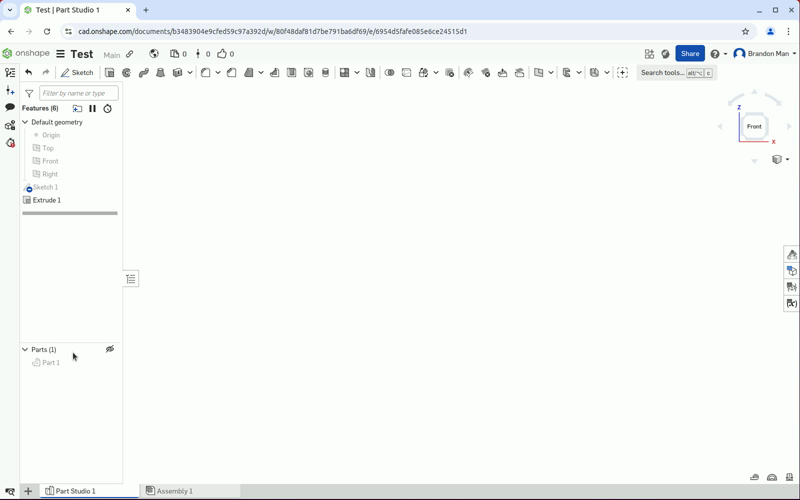
key(space)
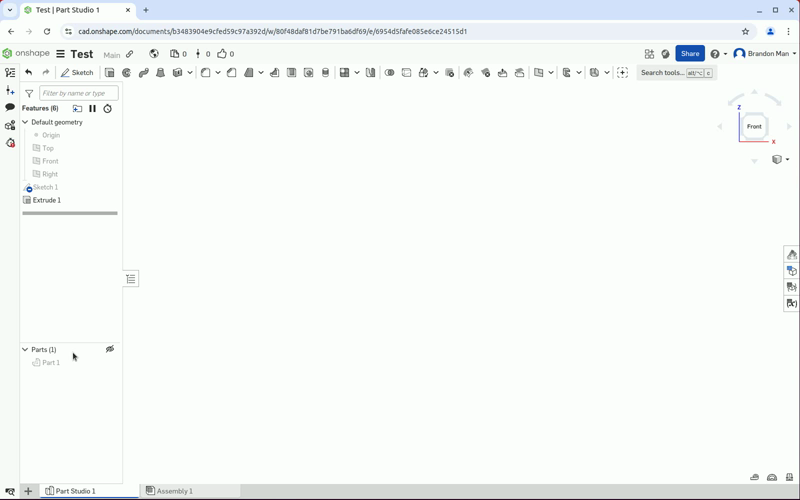
key_down(shift)
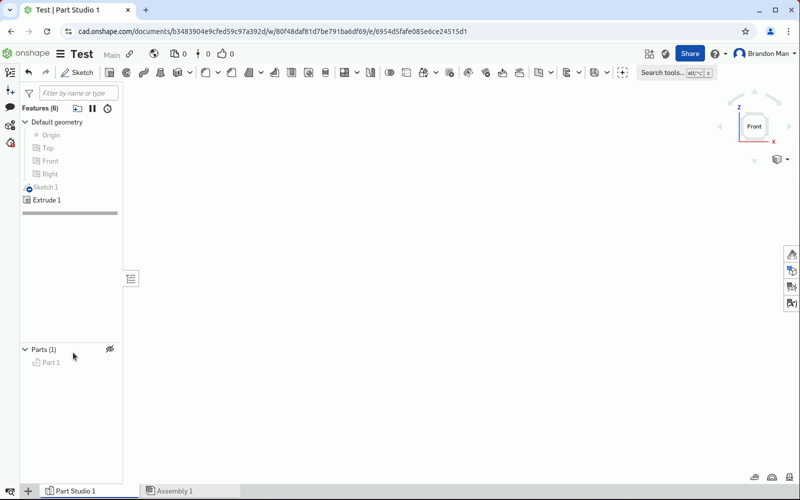
key(down)
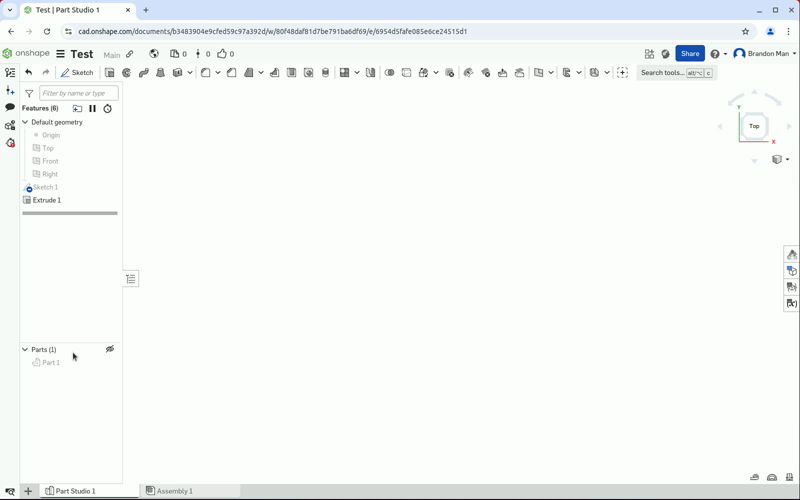
key_up(shift)
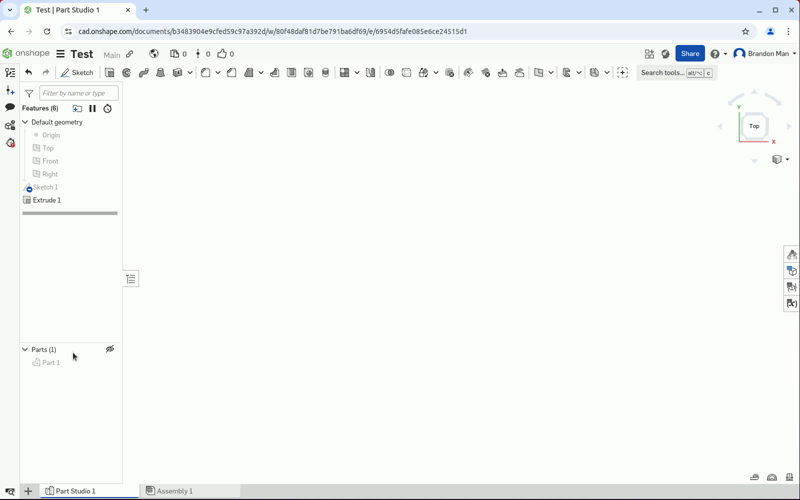
mouse_move(73, 352)
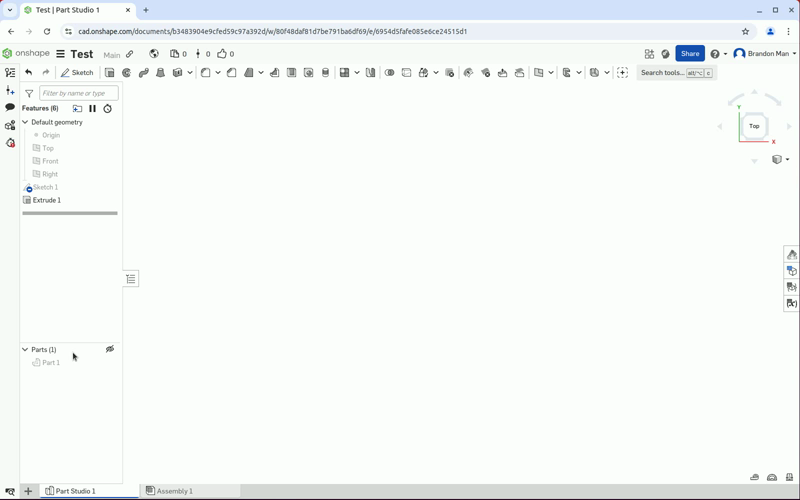
key(shift+y)
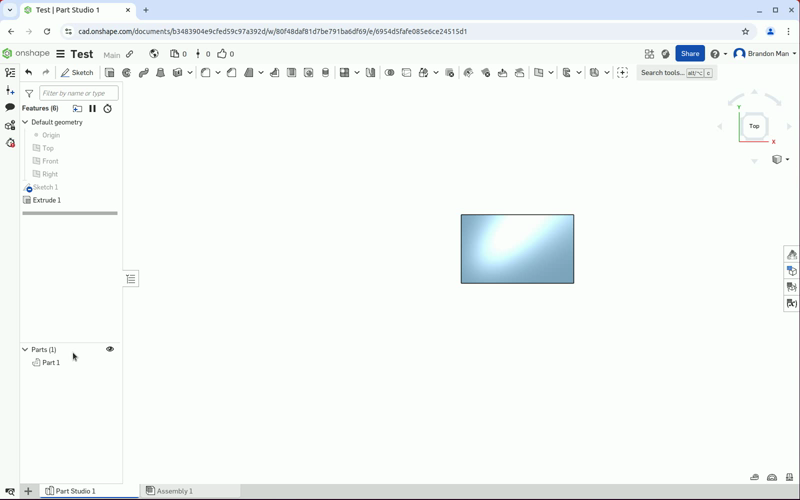
mouse_move(541, 75)
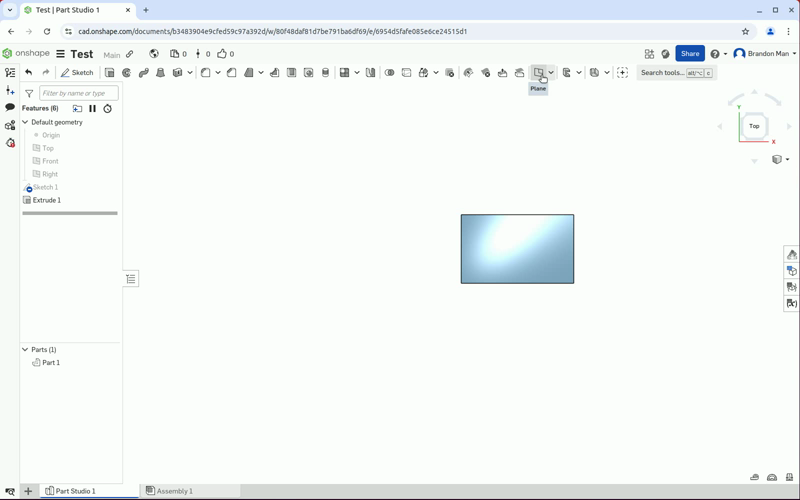
click(541, 75)
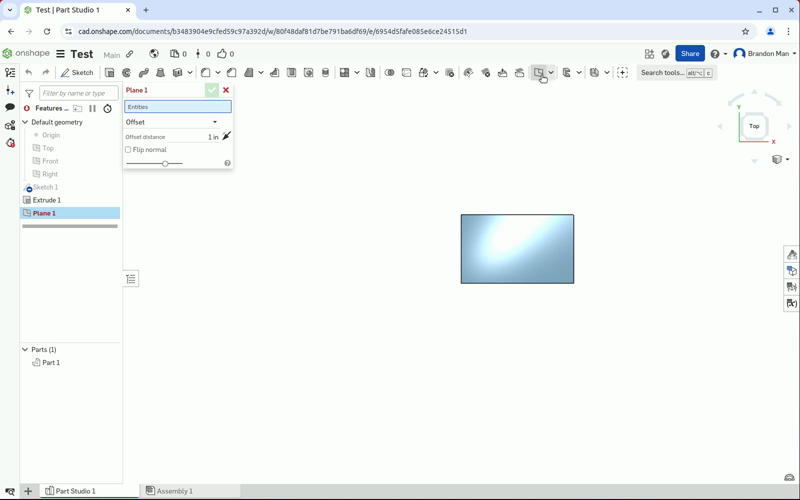
mouse_move(73, 150)
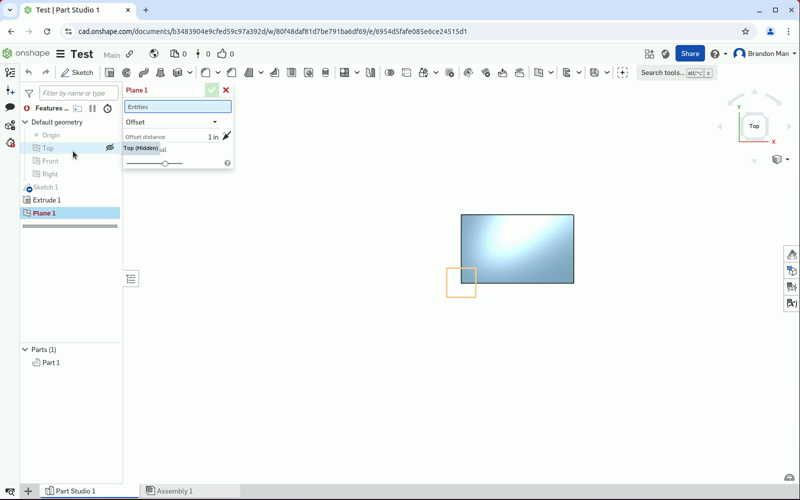
click(73, 150)
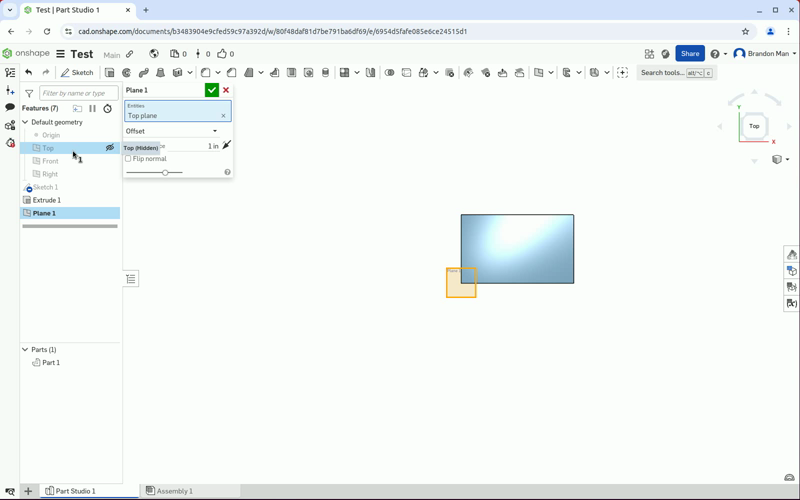
key(tab, 2)
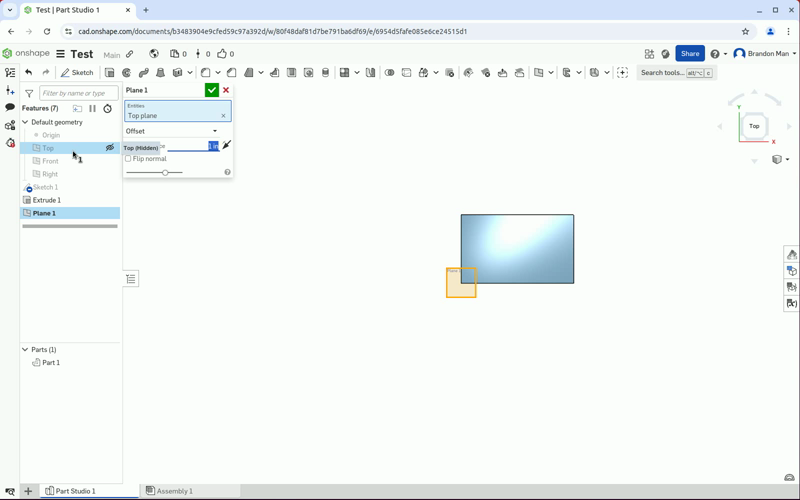
text(13.495)
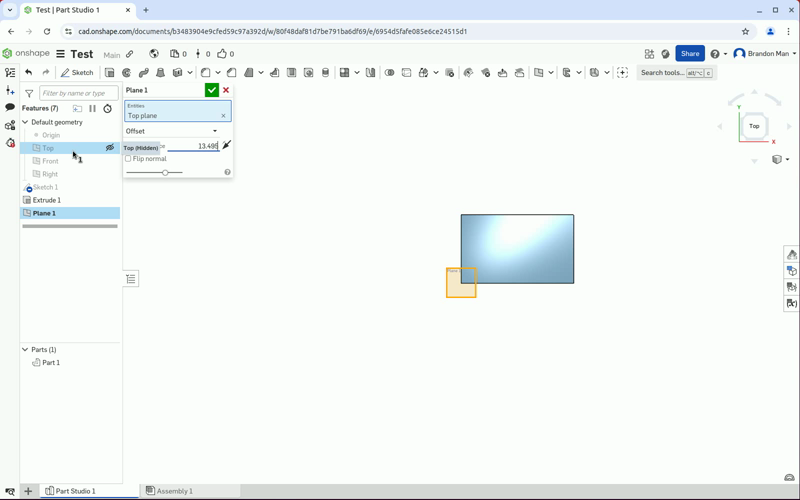
key(enter, 2)
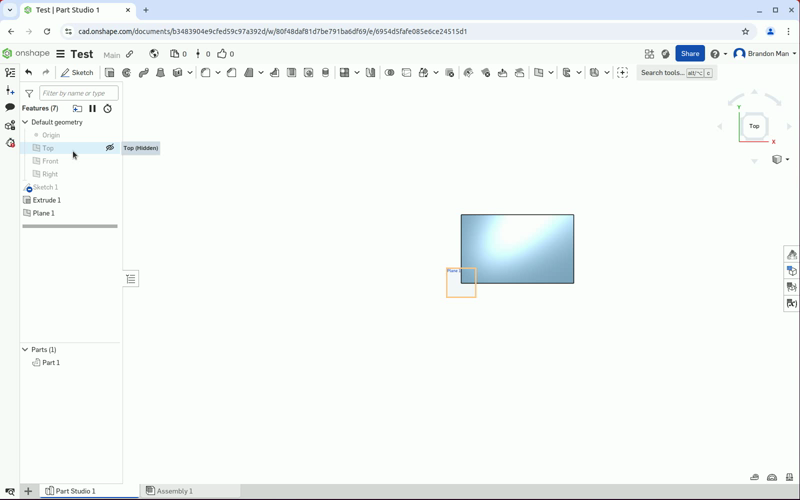
key(shift+s)
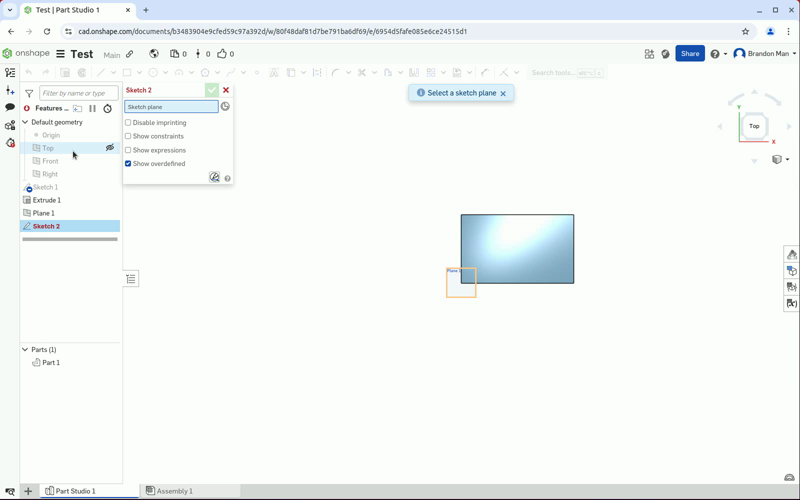
mouse_move(73, 215)
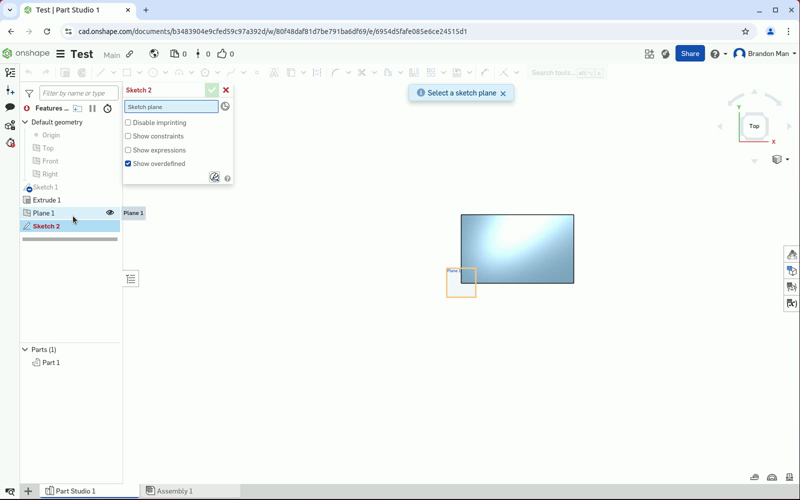
click(73, 215)
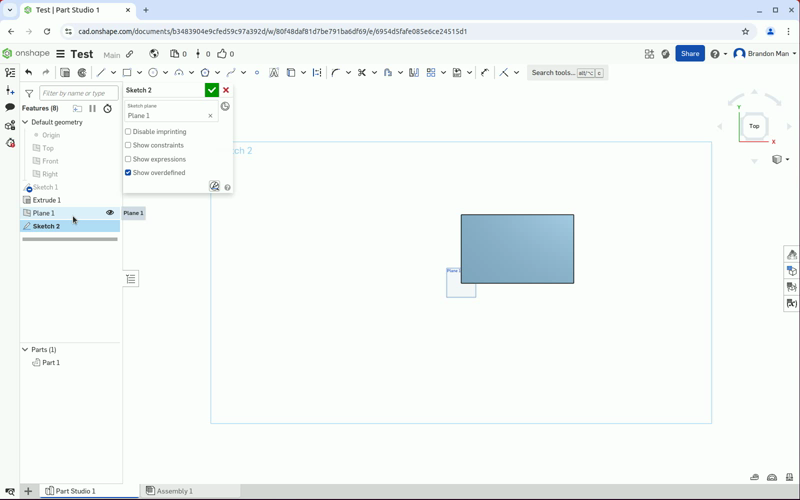
mouse_move(73, 352)
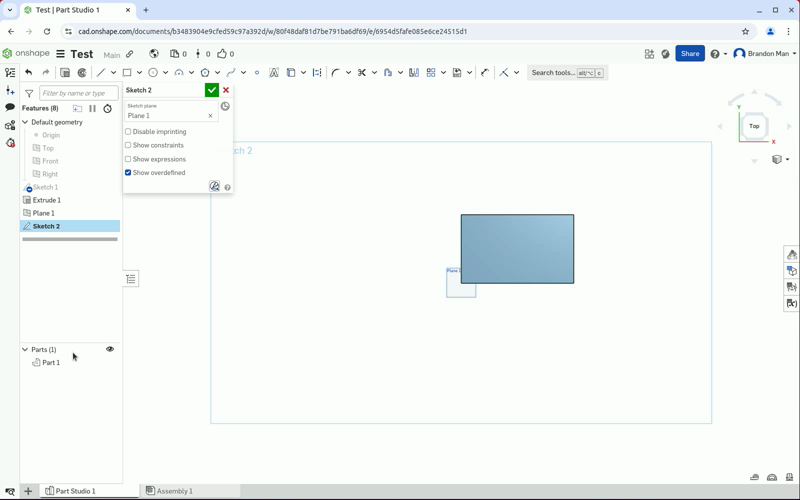
key(y)
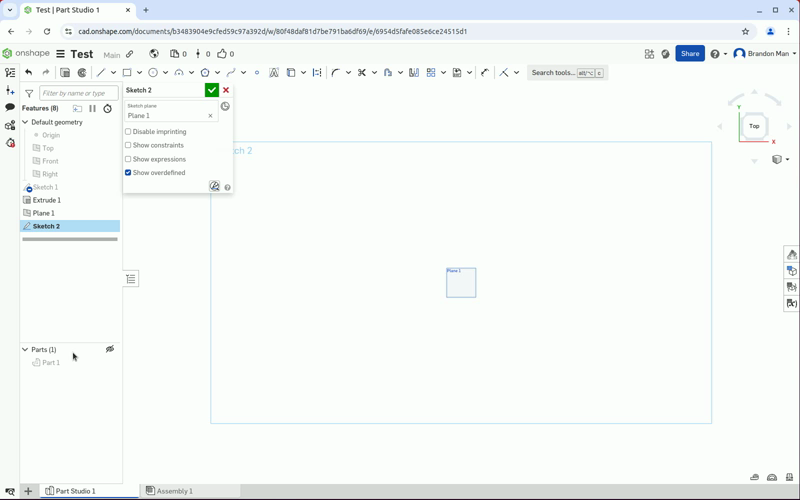
key(c)
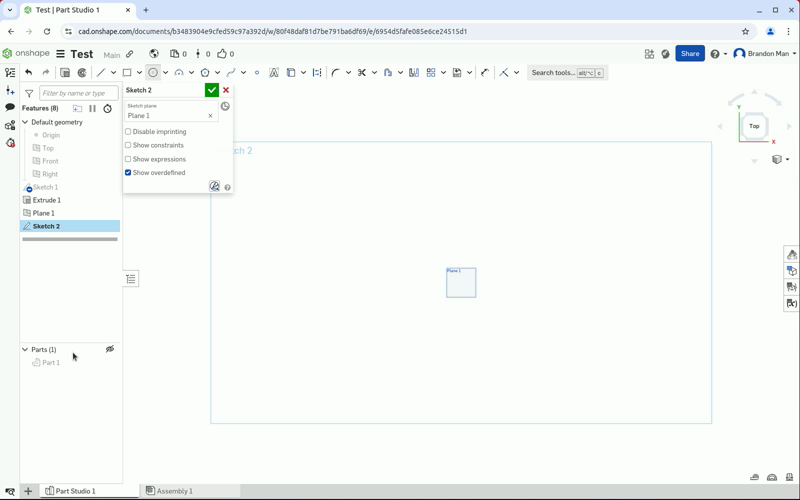
key_down(shift)
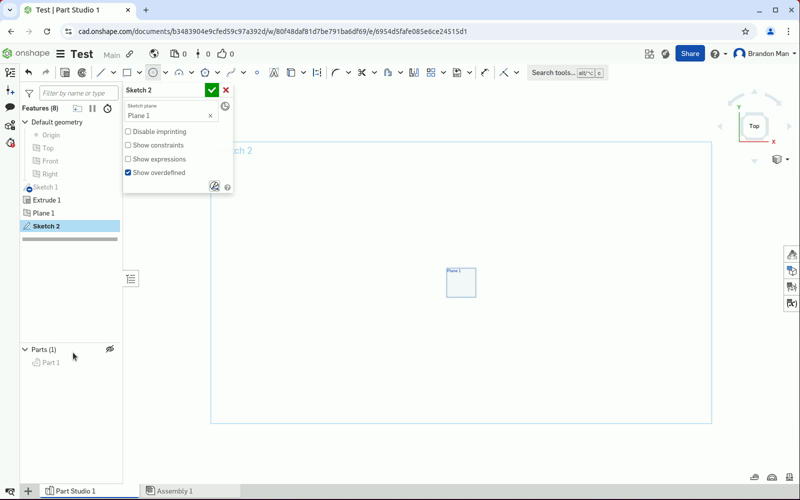
mouse_move(522, 246)
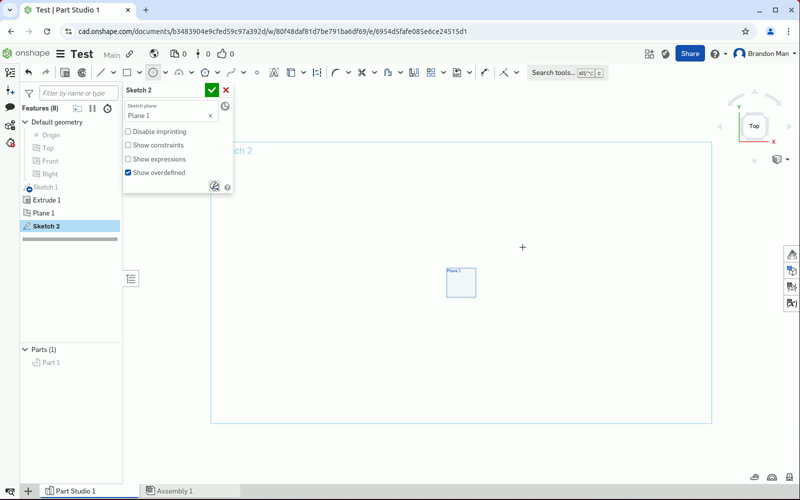
click(522, 246)
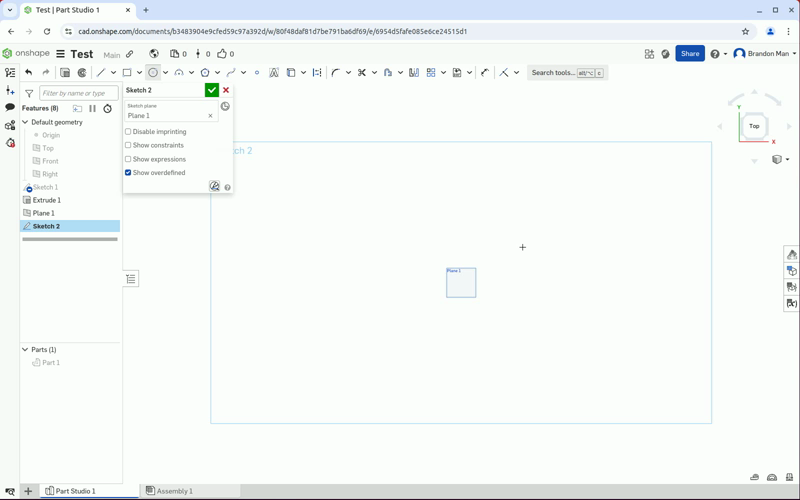
key_up(shift)
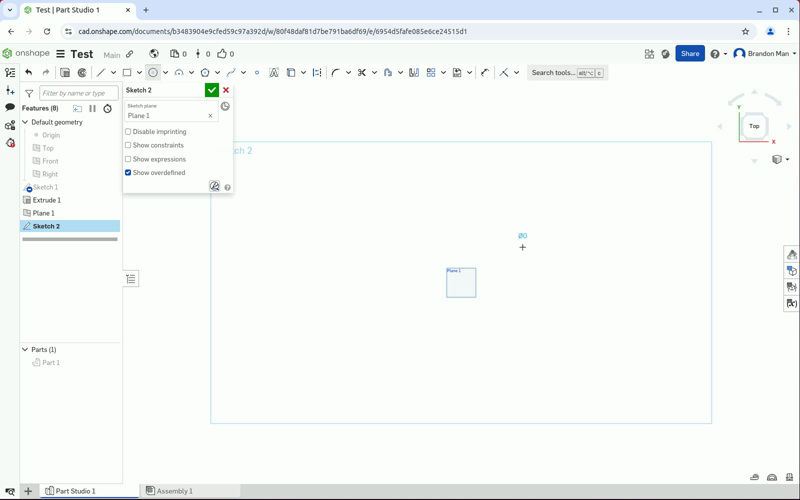
mouse_move(545, 246)
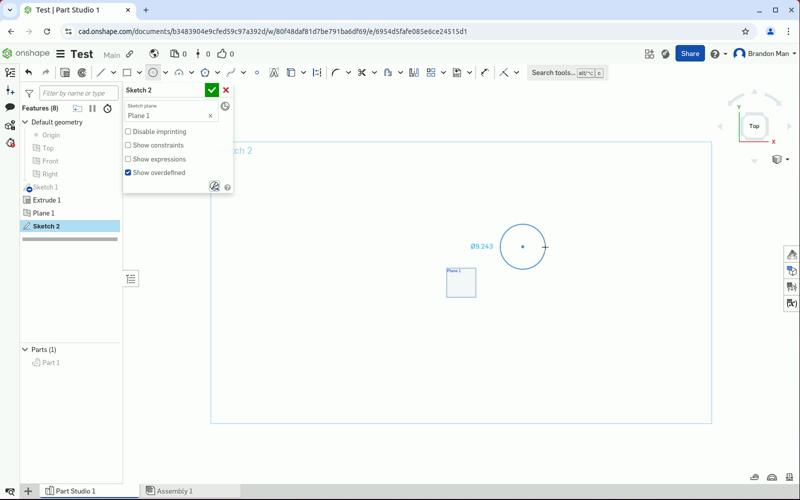
click(545, 246)
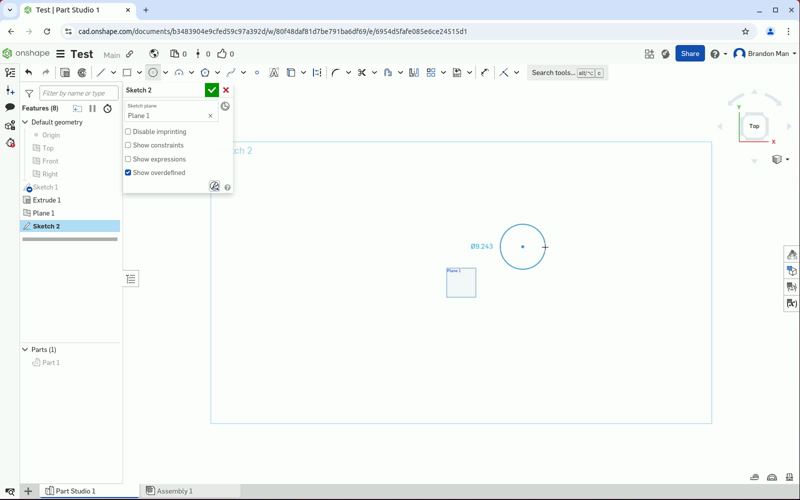
key(esc)
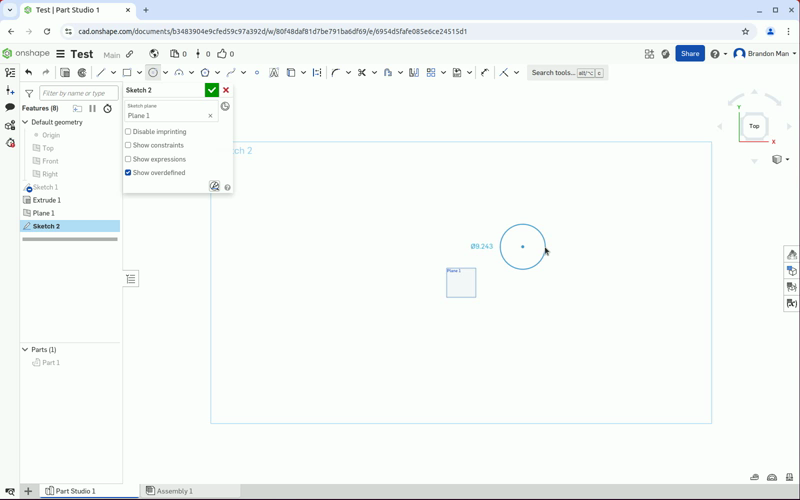
mouse_move(542, 243)
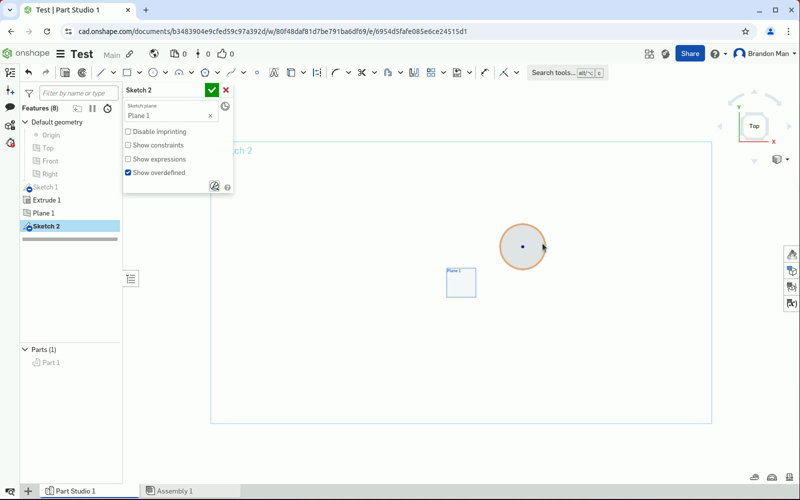
scroll(6)
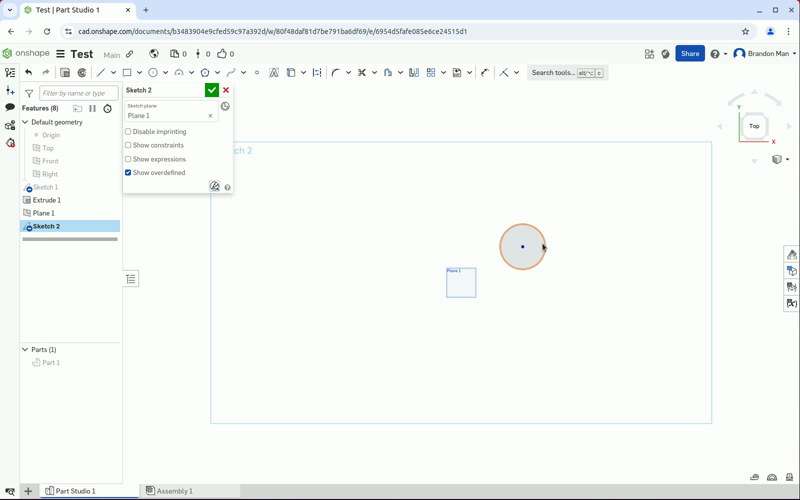
scroll(6)
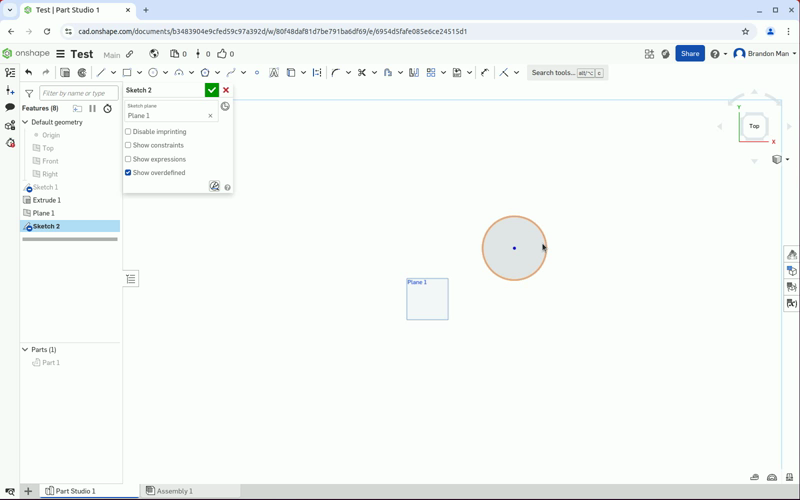
scroll(6)
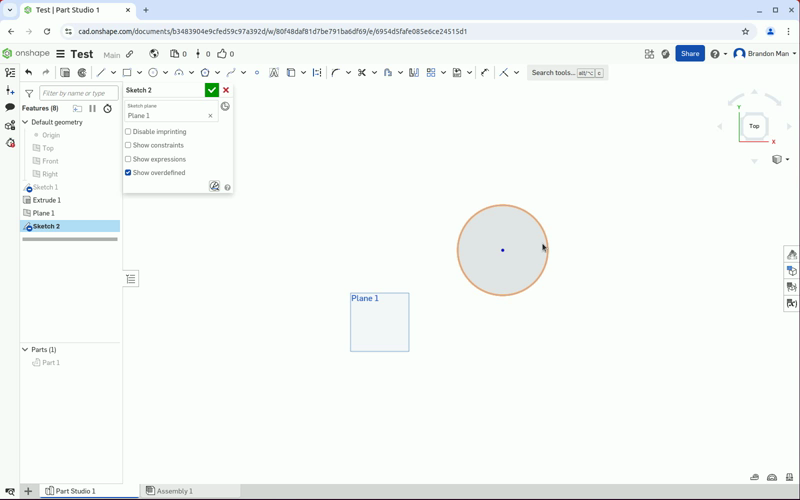
scroll(6)
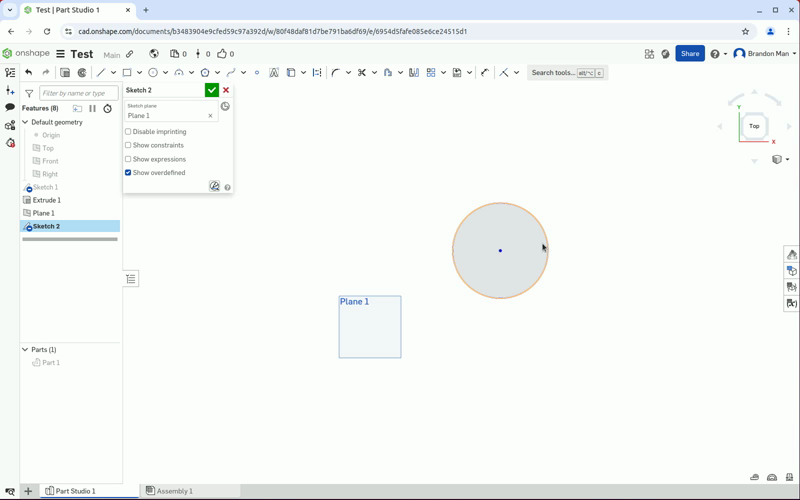
scroll(6)
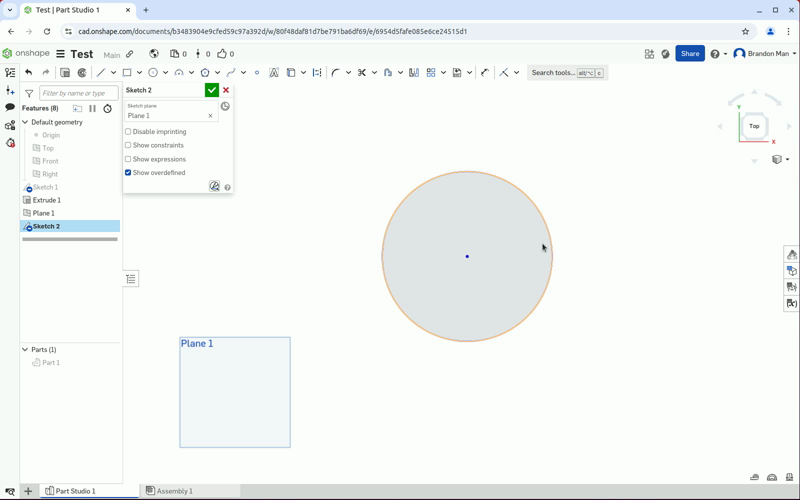
scroll(6)
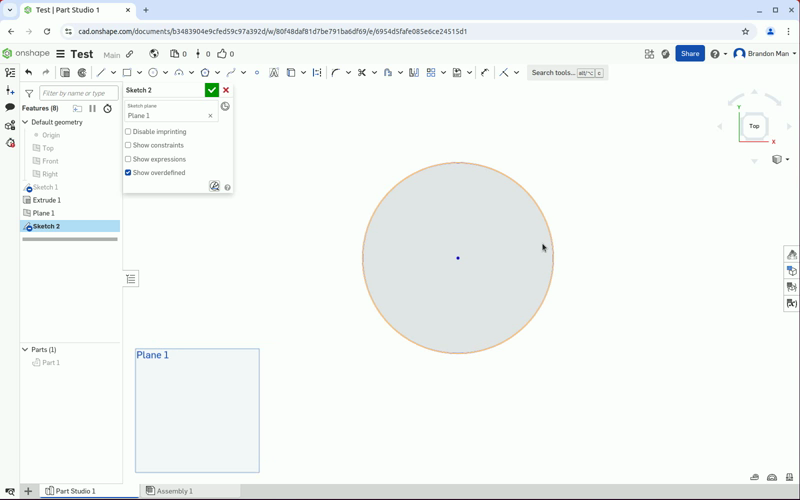
scroll(6)
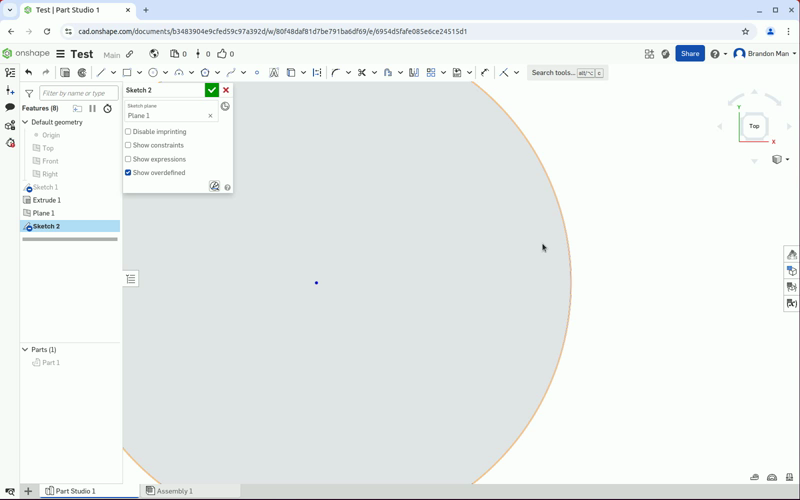
click(542, 243)
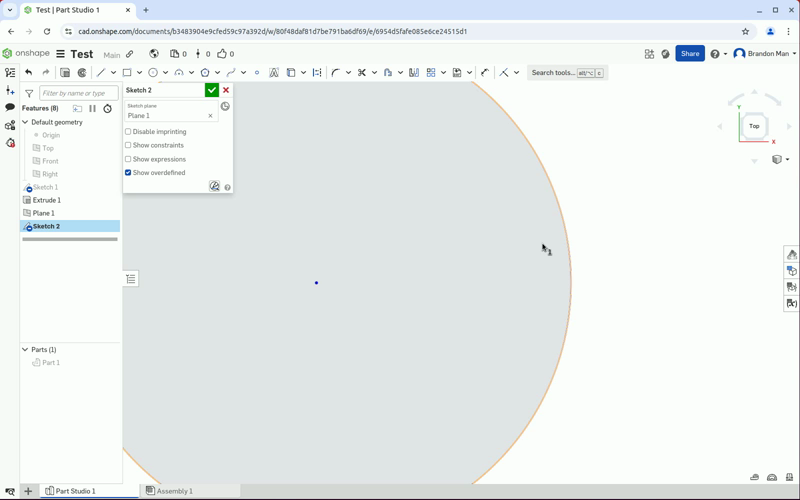
scroll(-6)
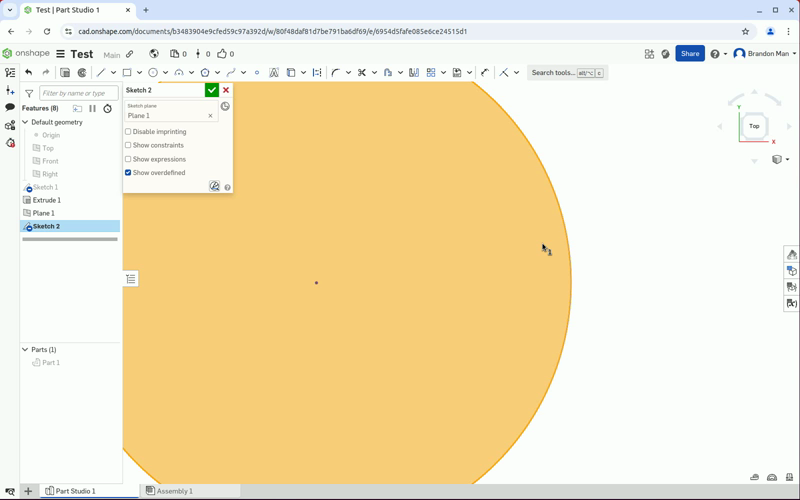
scroll(-6)
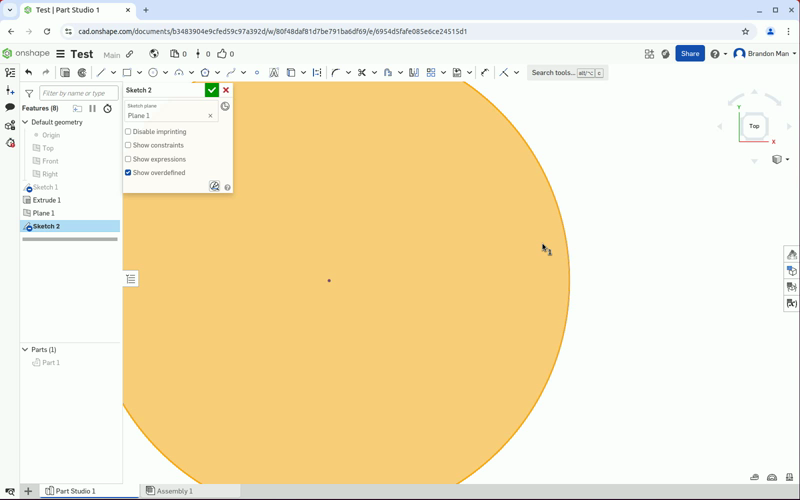
scroll(-6)
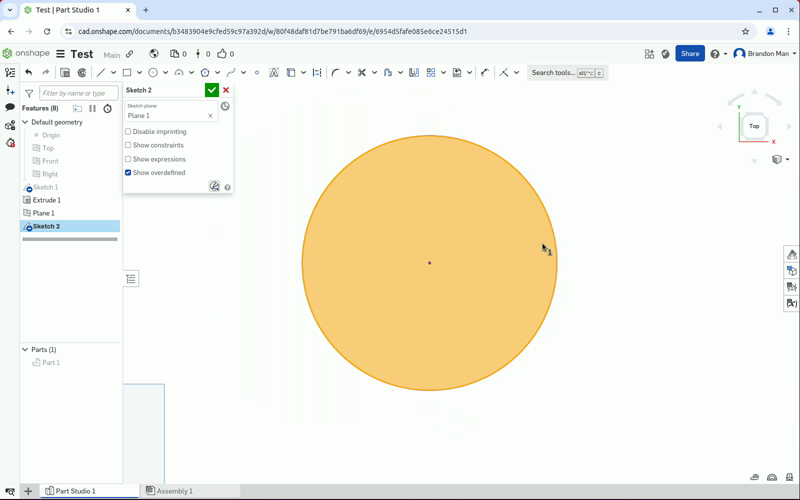
scroll(-6)
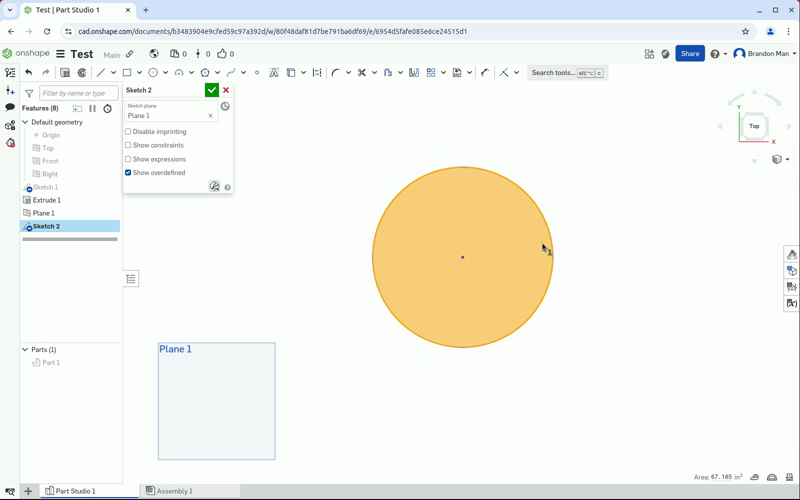
scroll(-6)
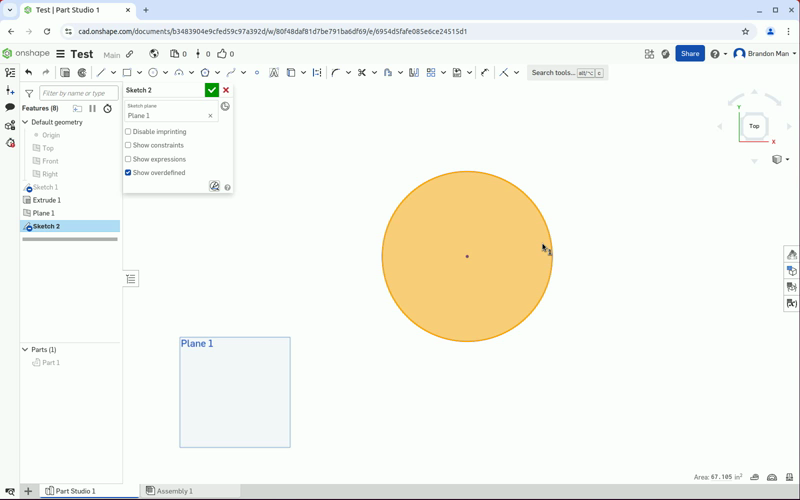
scroll(-6)
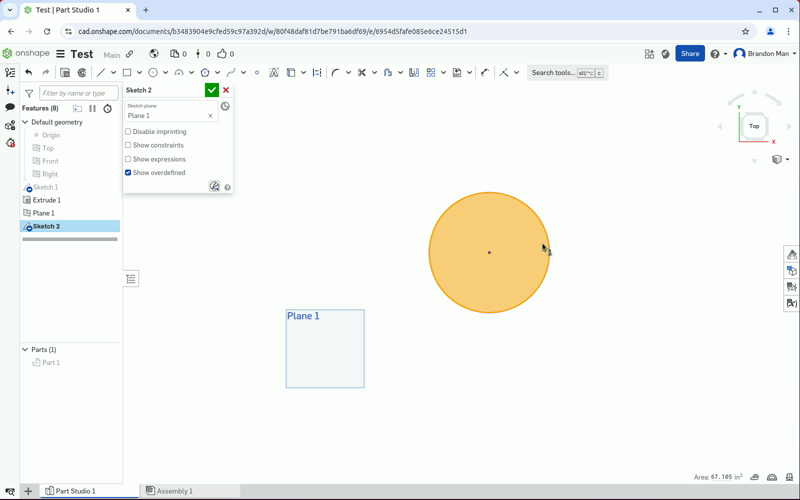
scroll(-6)
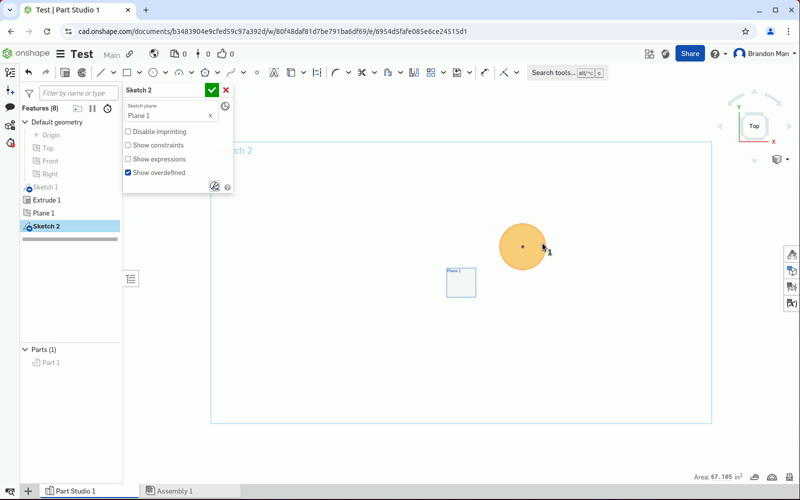
mouse_move(73, 352)
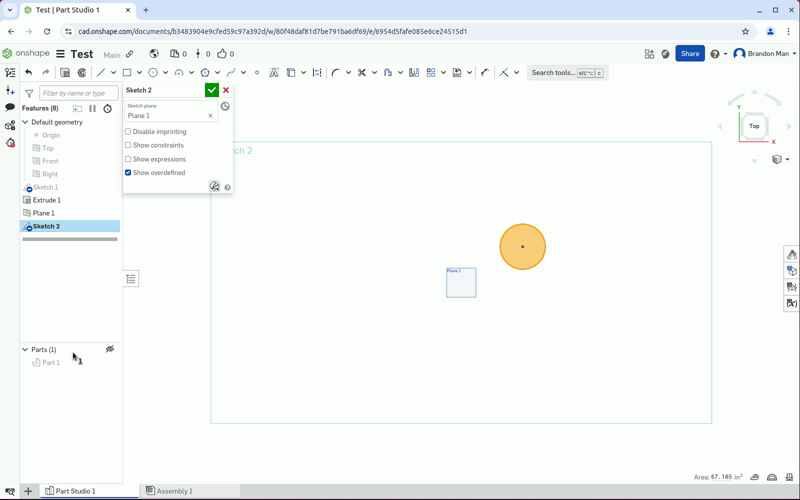
key(shift+y)
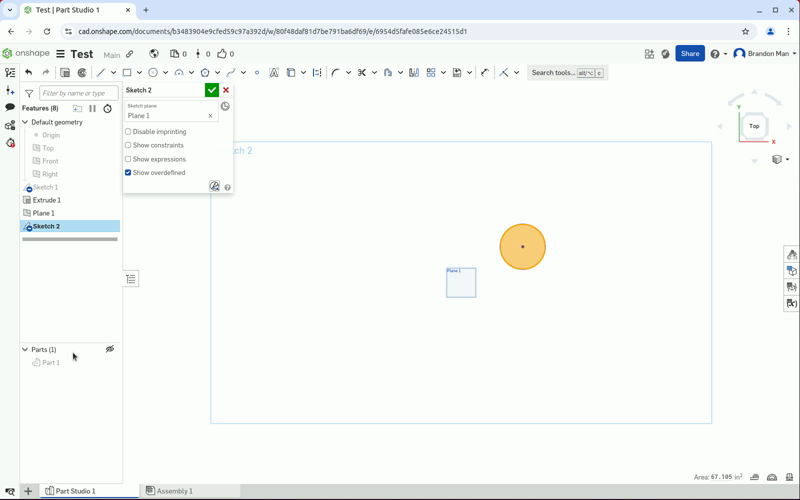
key(shift+e)
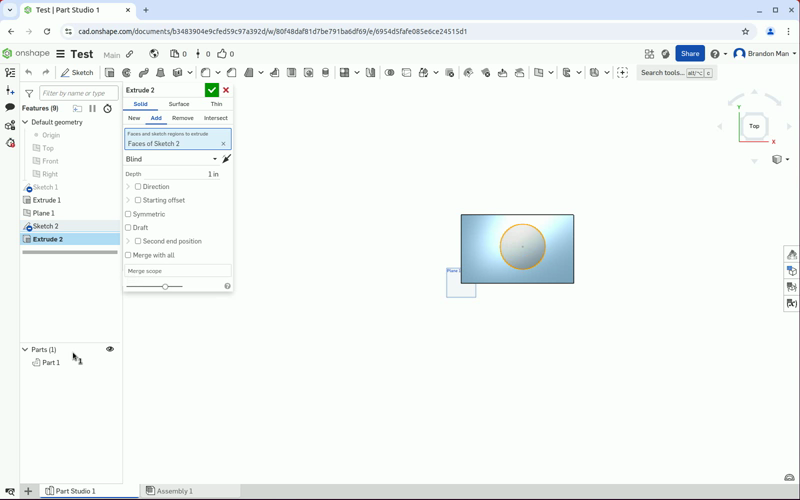
mouse_move(143, 106)
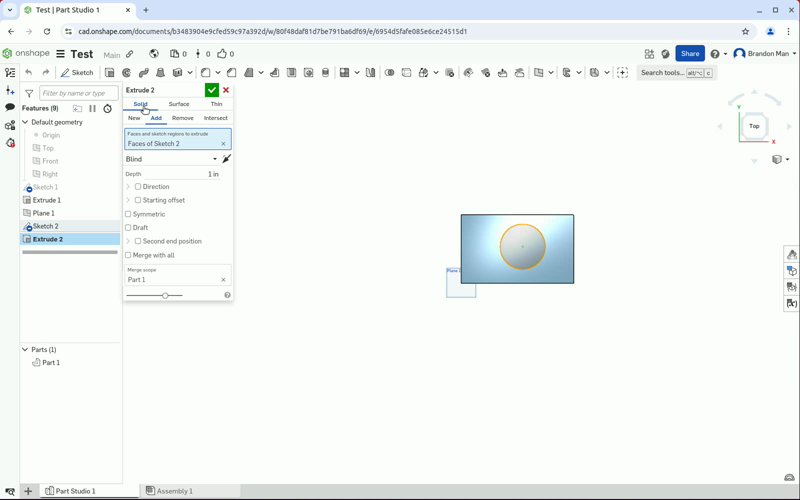
click(143, 106)
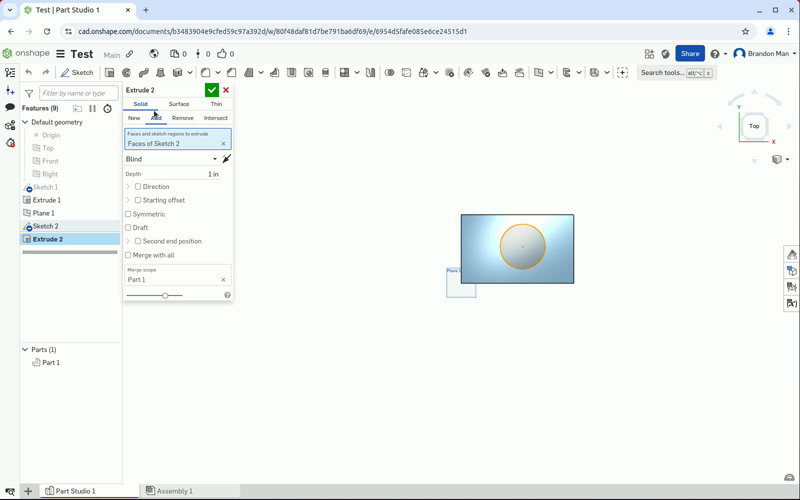
mouse_move(186, 120)
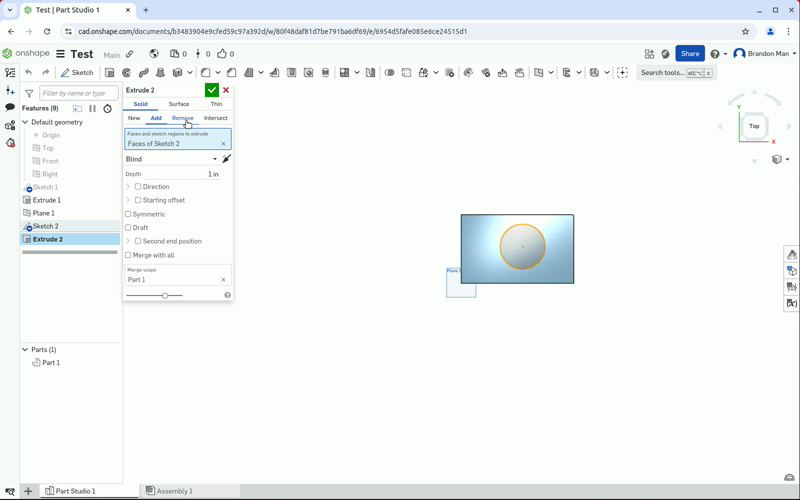
click(186, 120)
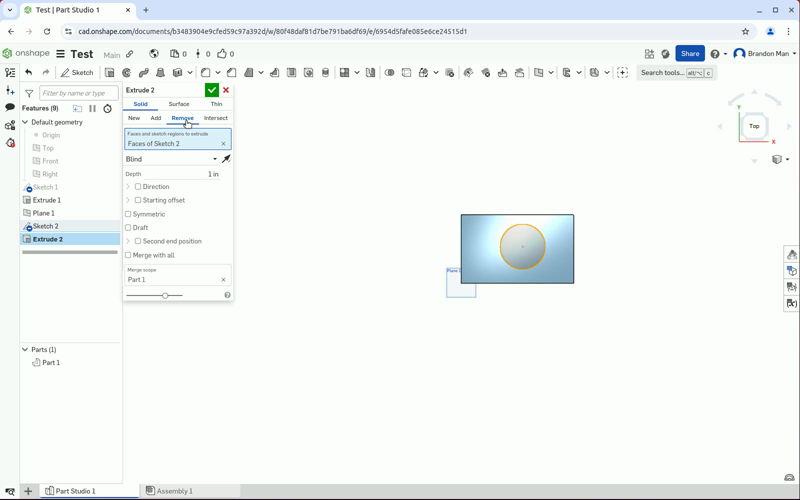
key(tab, 4)
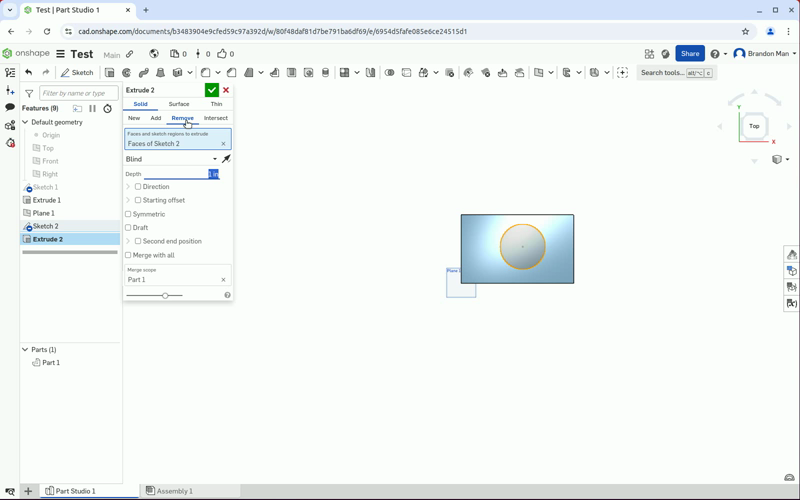
text(-4.574)
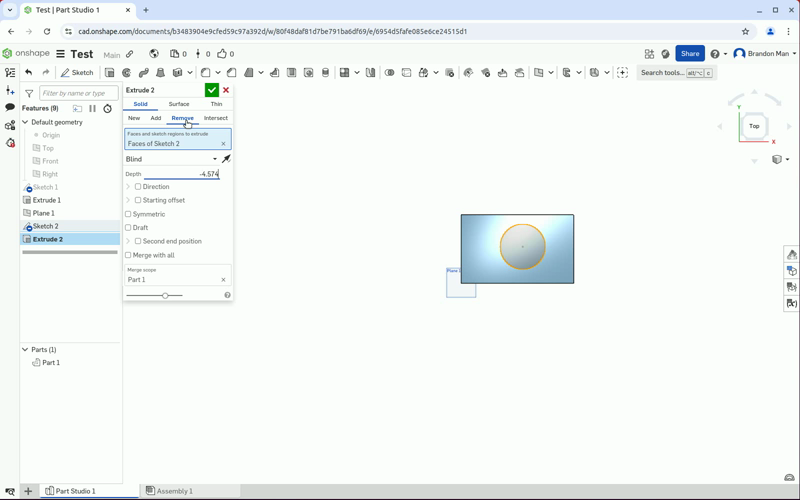
key(tab, 6)
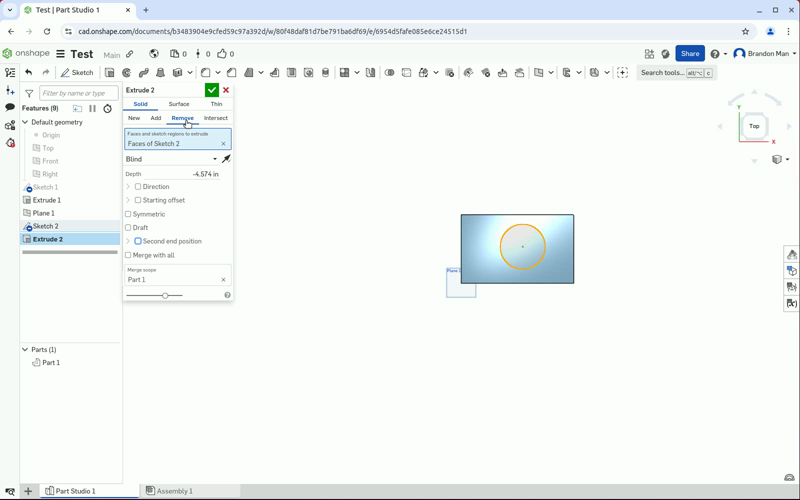
key(space)
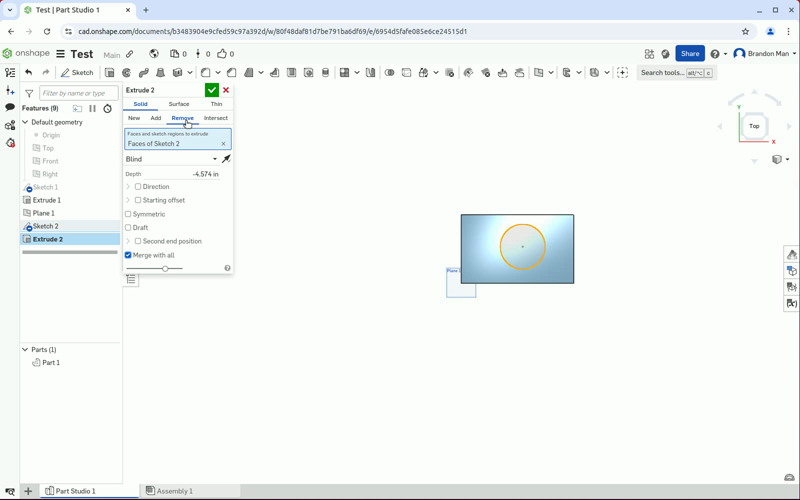
key(enter)
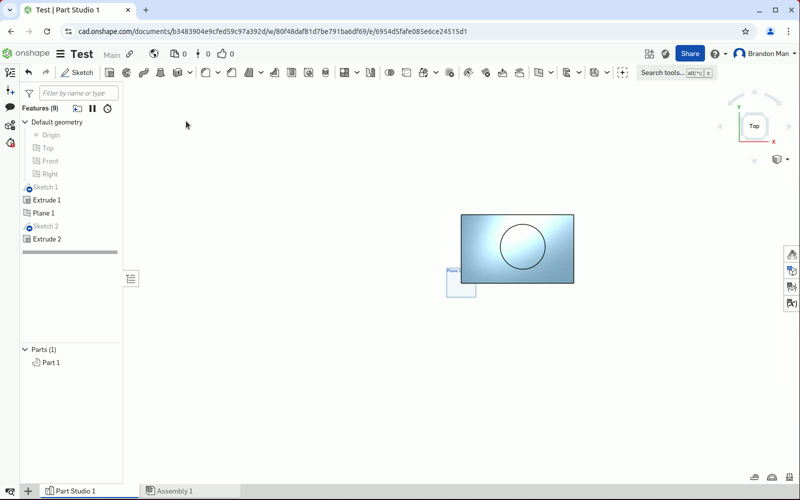
key(shift+h)
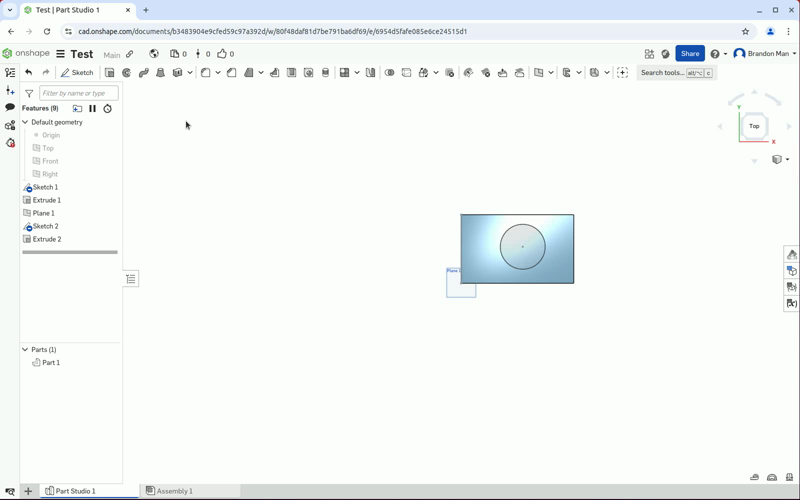
key(shift+h)
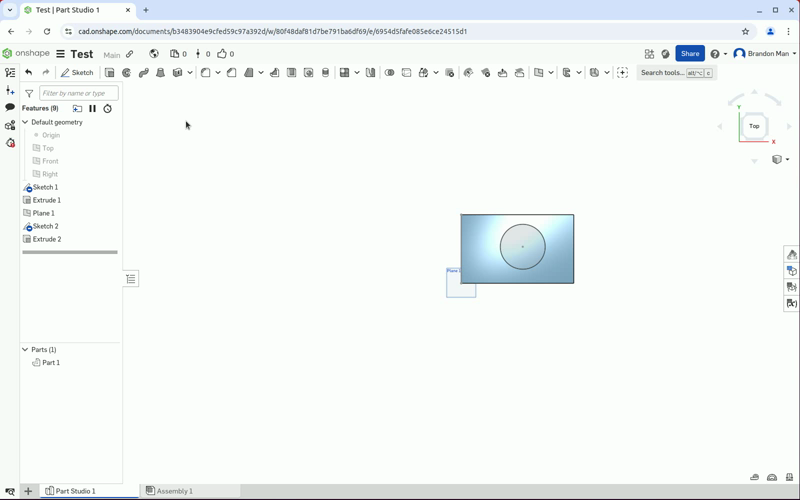
key(shift+7)
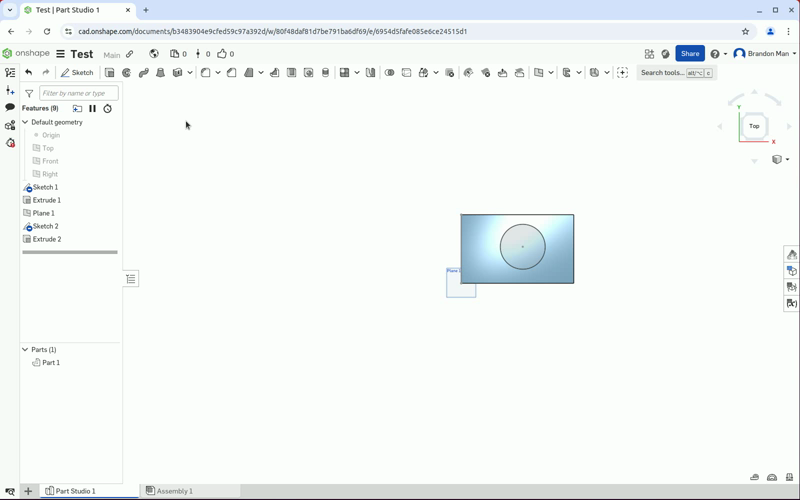
key(up, 3)
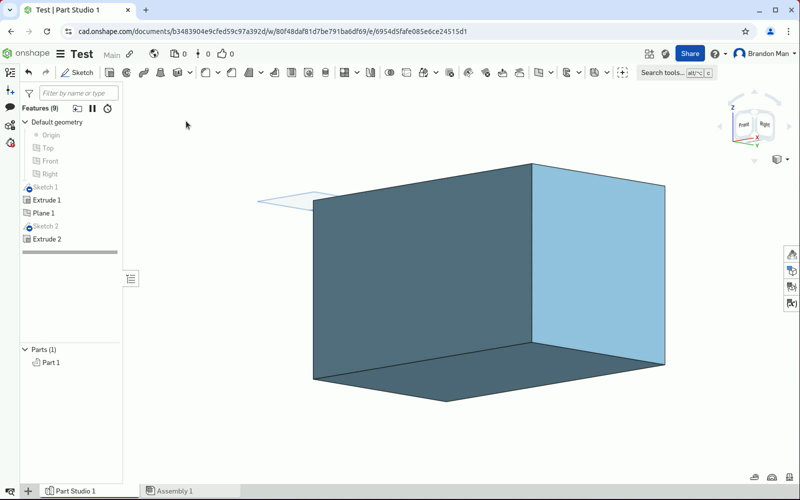
key(left, 3)
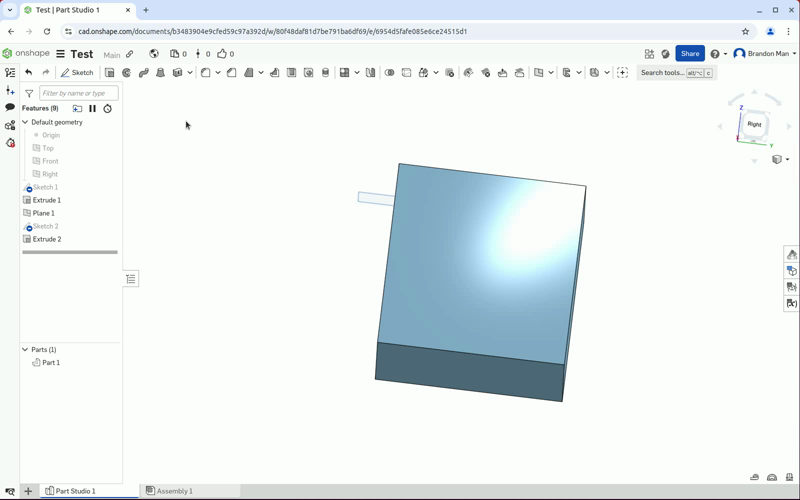
key(right, 3)
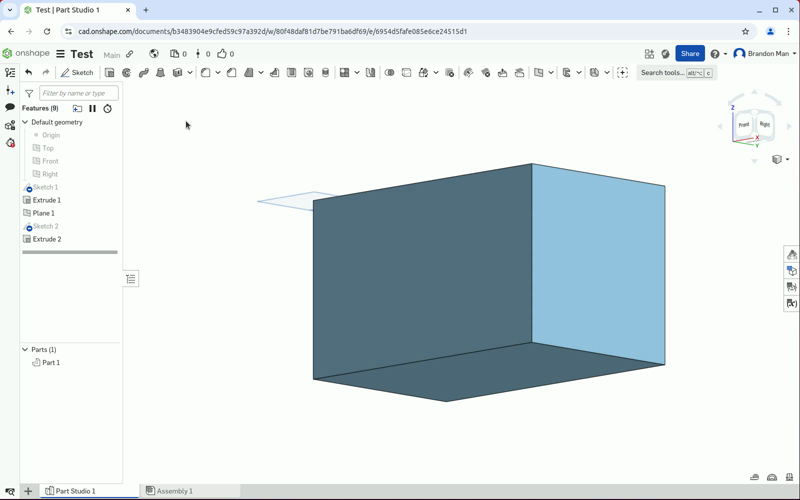
key(down, 3)
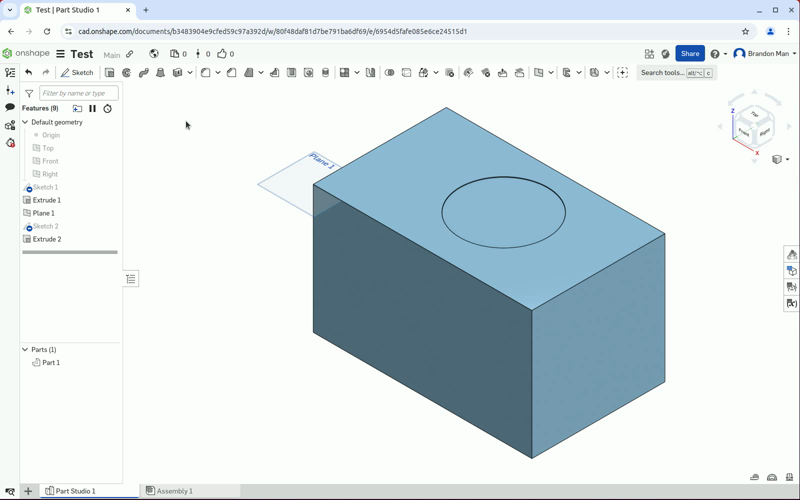
mouse_move(73, 189)
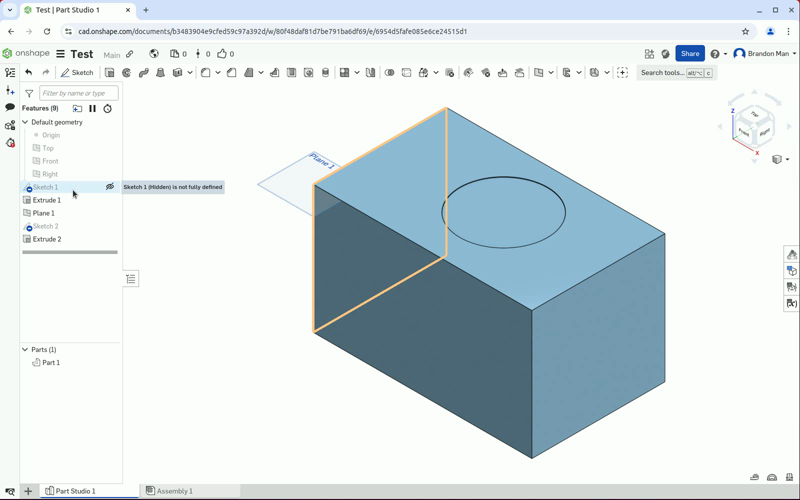
click(73, 189)